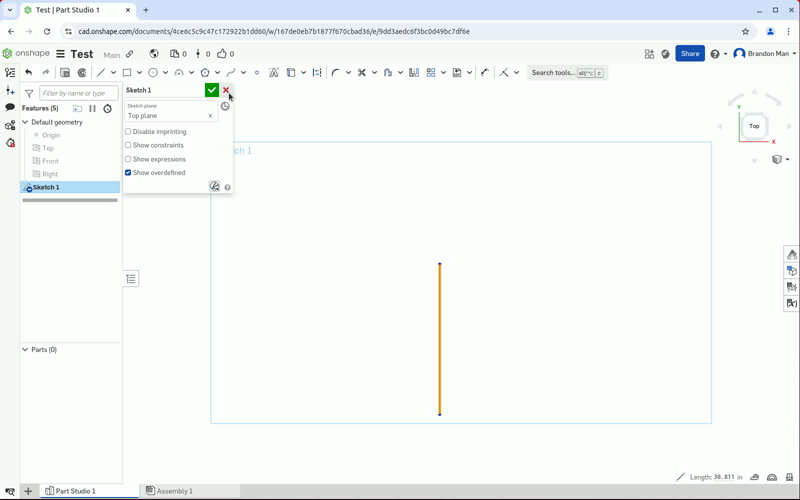
key(shift+h)
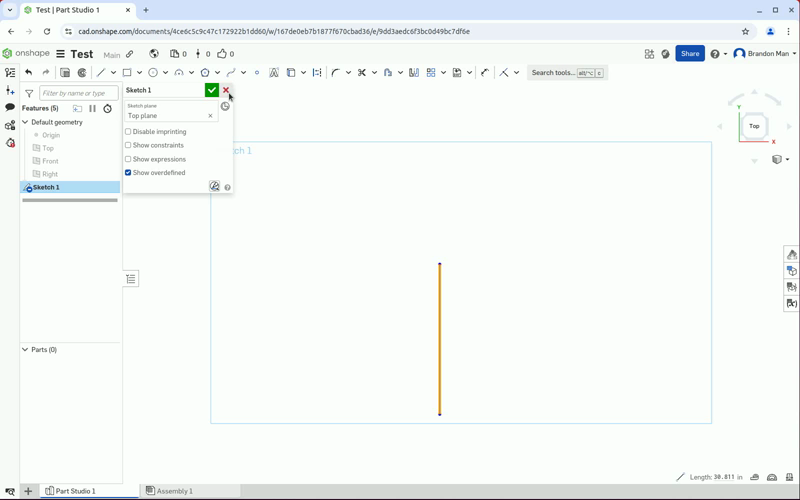
key(shift+s)
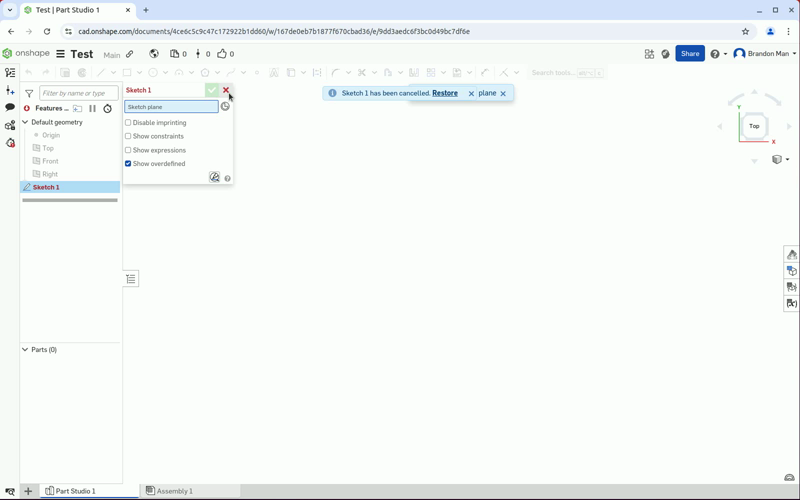
mouse_move(73, 150)
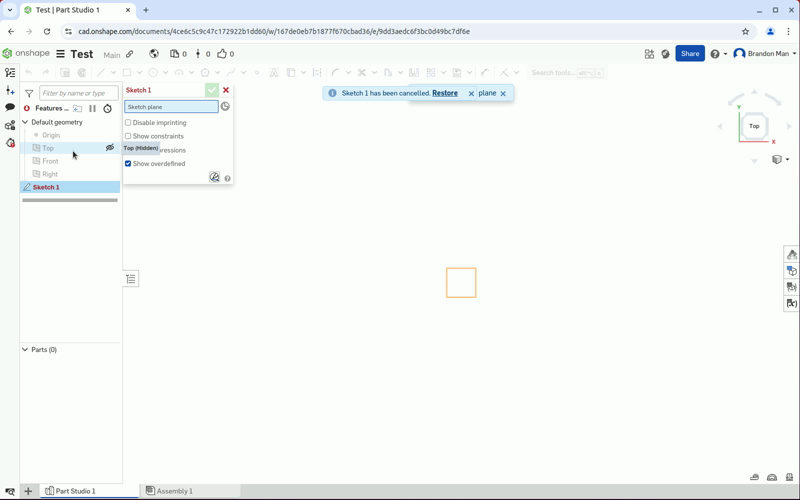
click(73, 150)
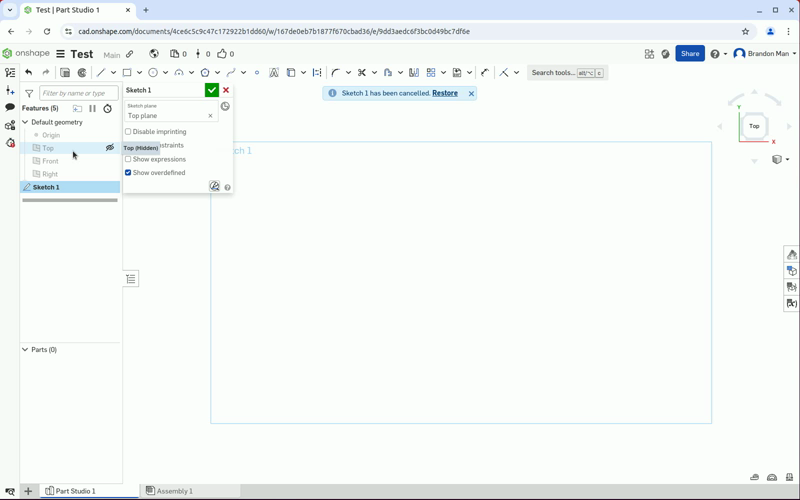
mouse_move(73, 352)
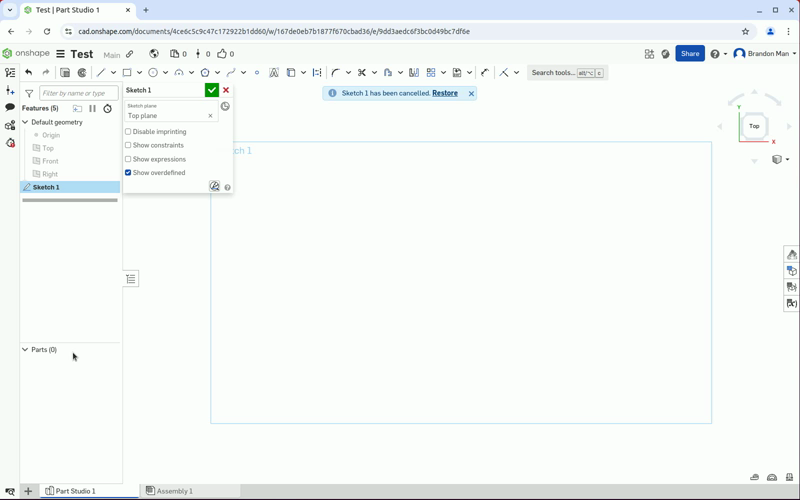
key(y)
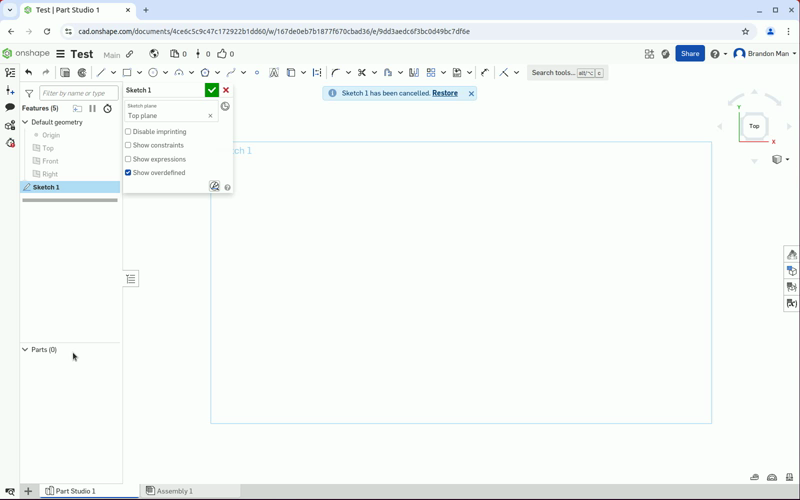
key(l)
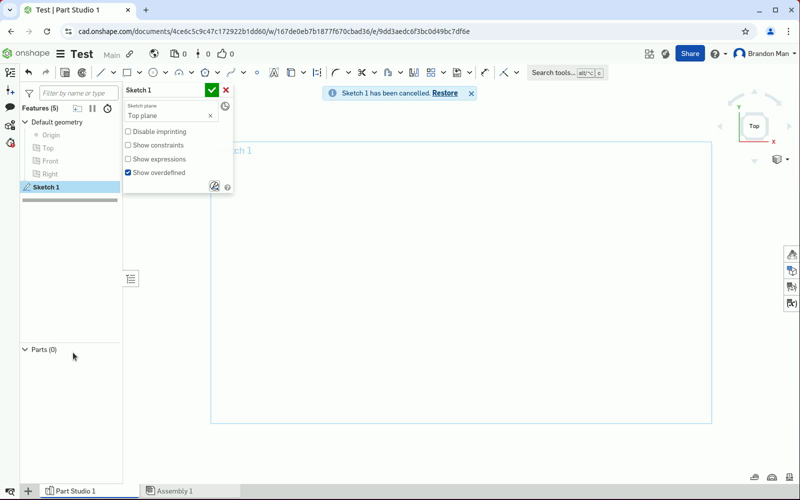
key_down(shift)
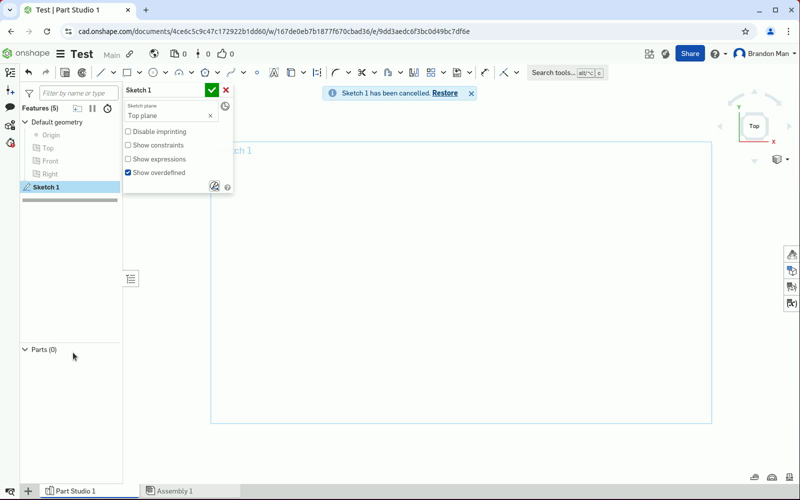
mouse_move(418, 307)
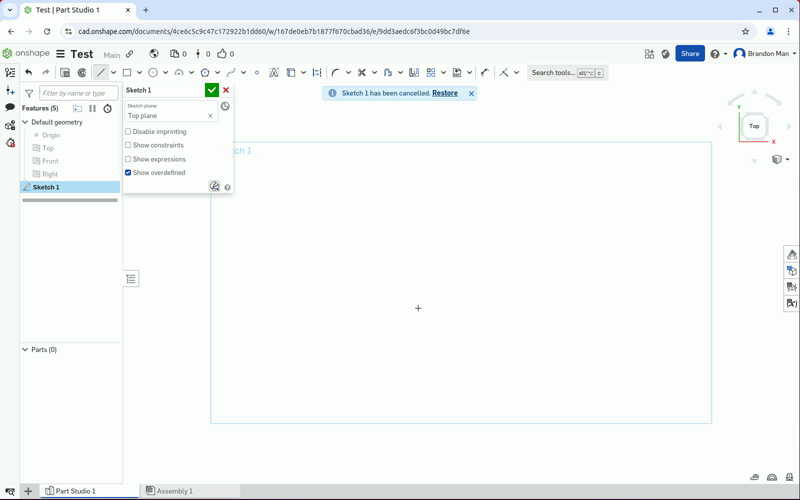
click(418, 307)
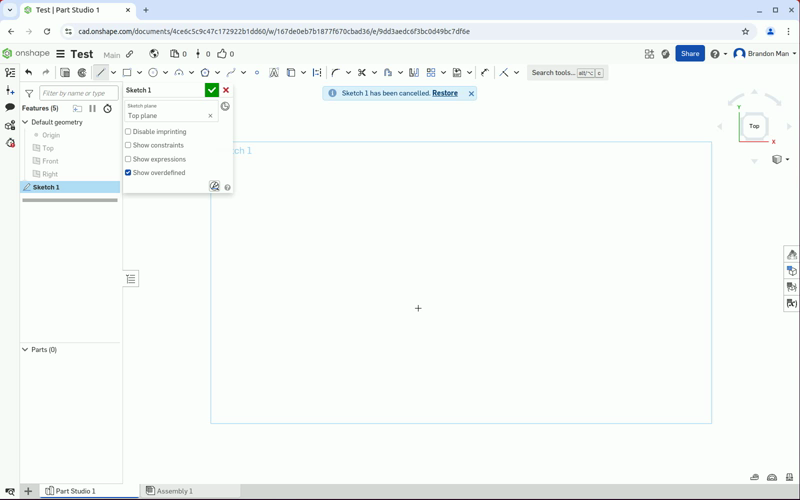
key_up(shift)
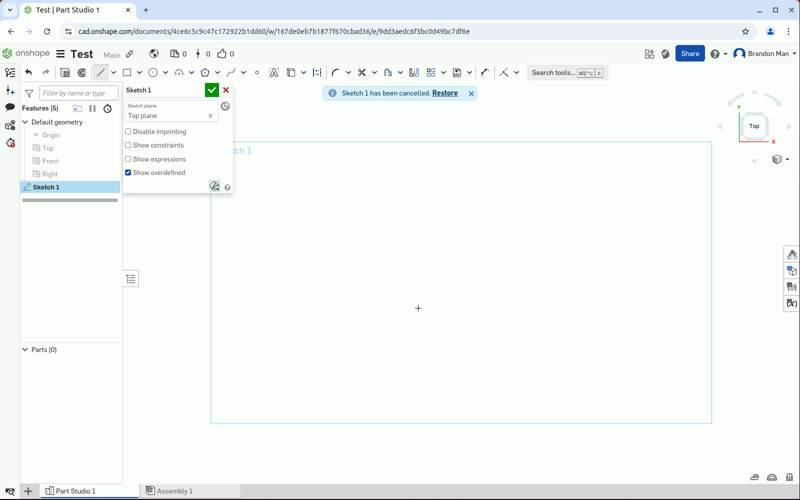
key_down(shift)
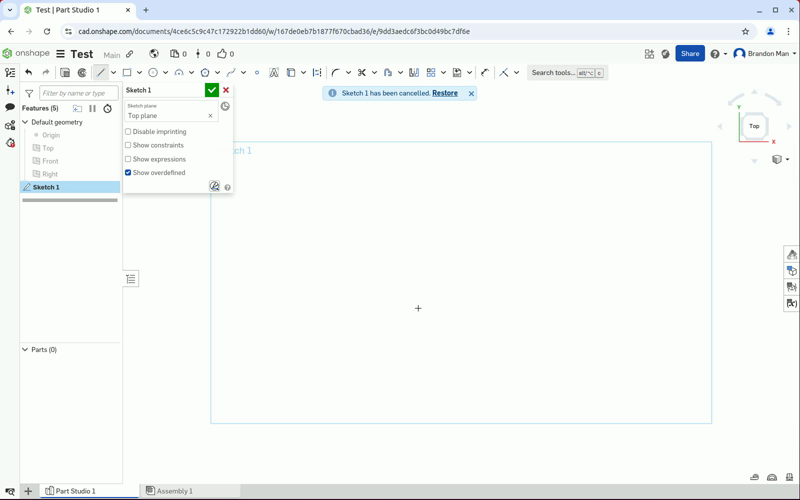
mouse_move(448, 307)
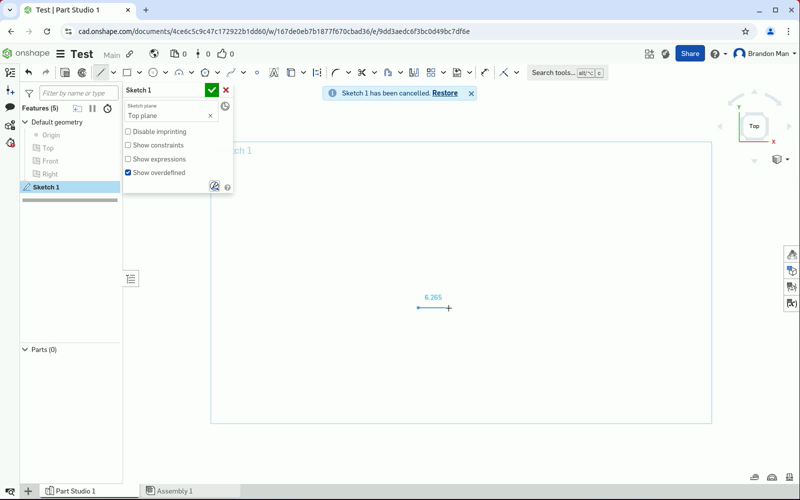
mouse_move(461, 331)
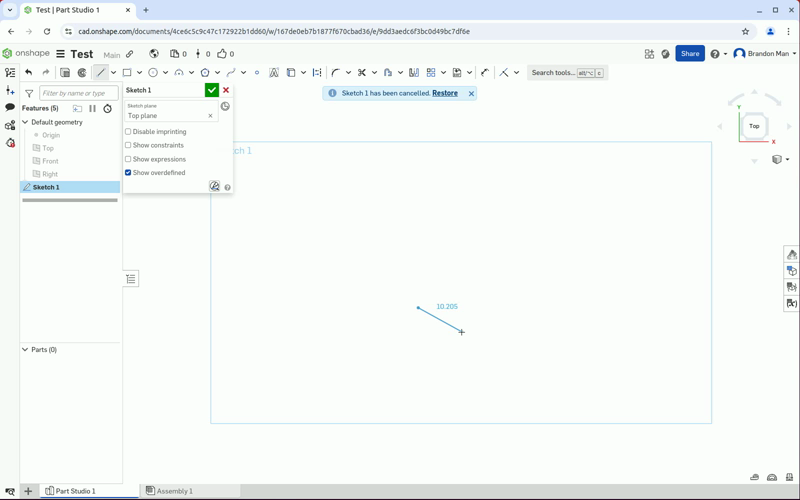
click(461, 331)
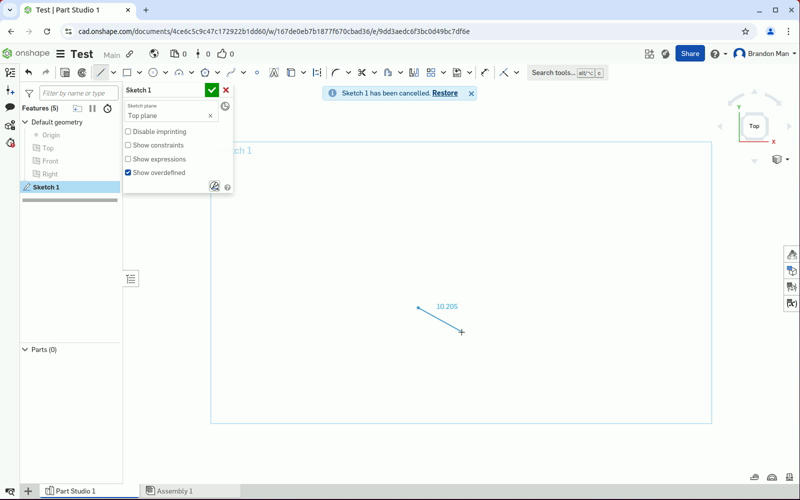
key_up(shift)
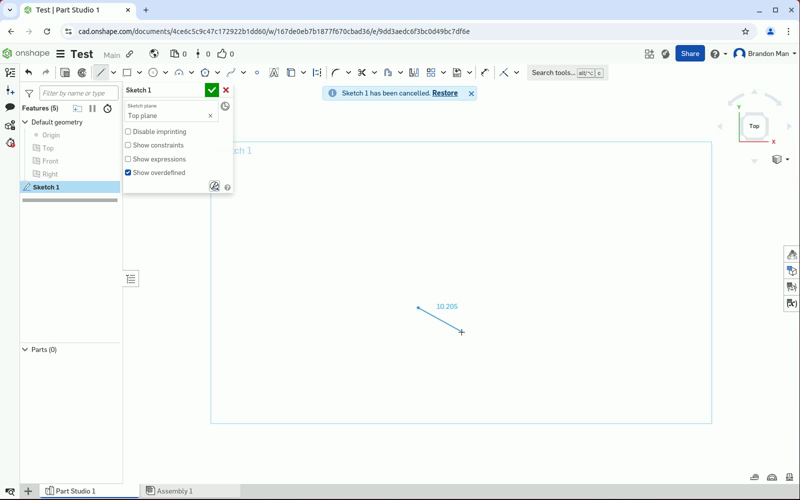
key_down(shift)
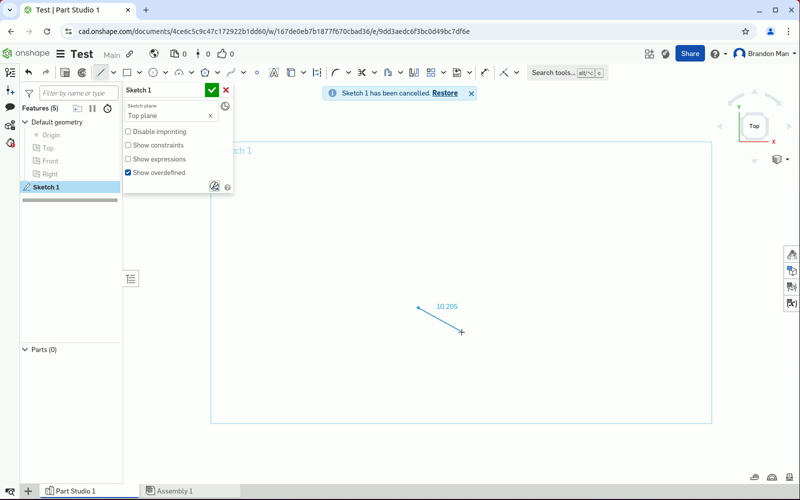
mouse_move(492, 331)
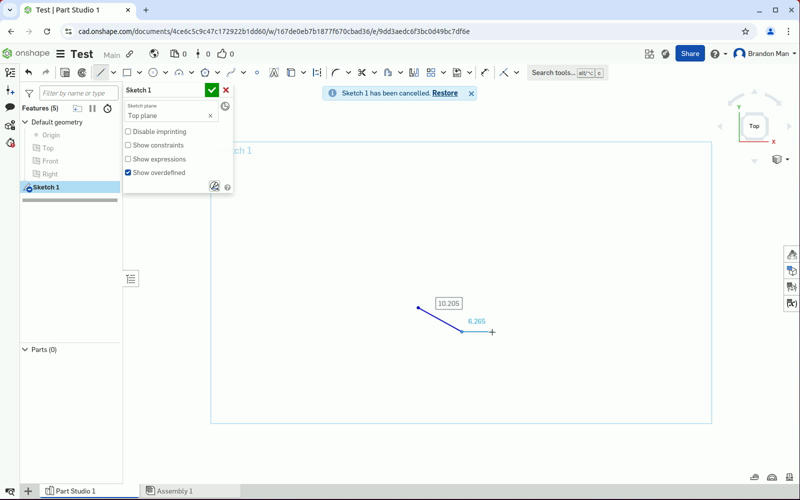
mouse_move(504, 307)
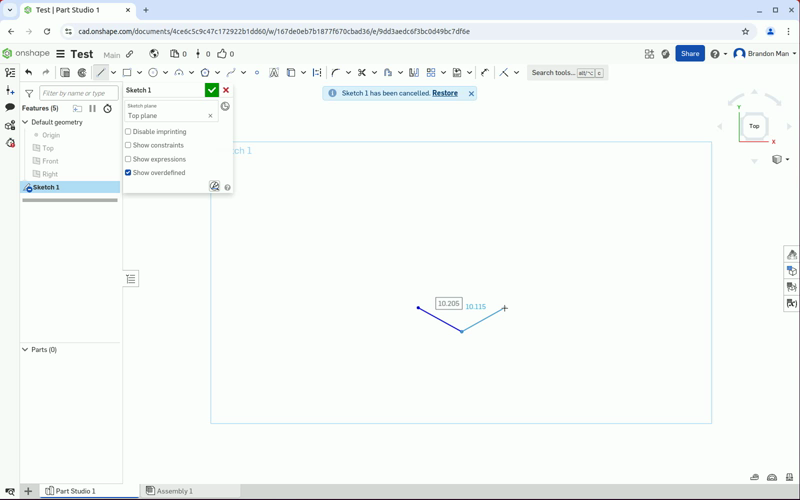
click(504, 307)
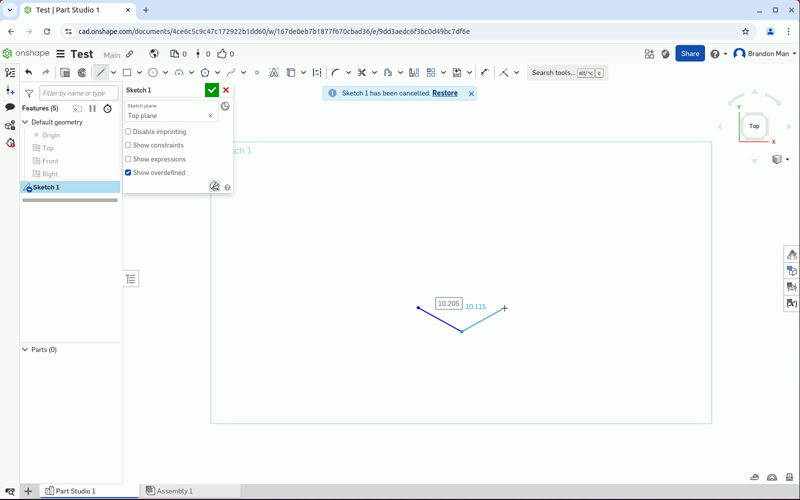
key_up(shift)
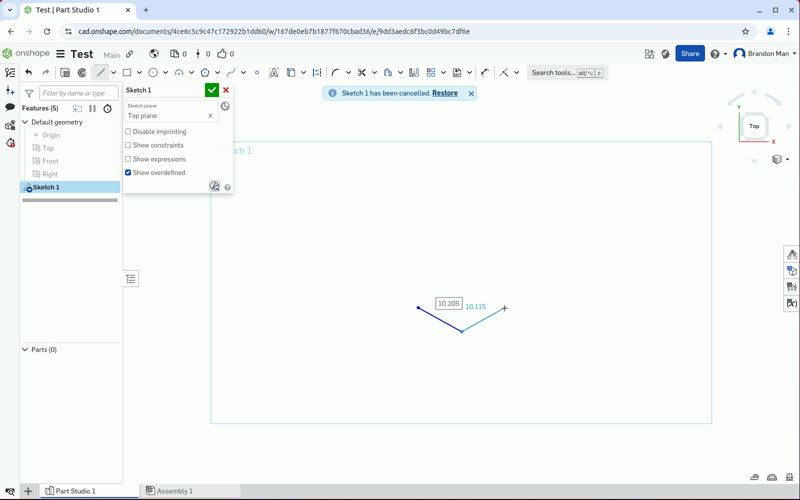
key_down(shift)
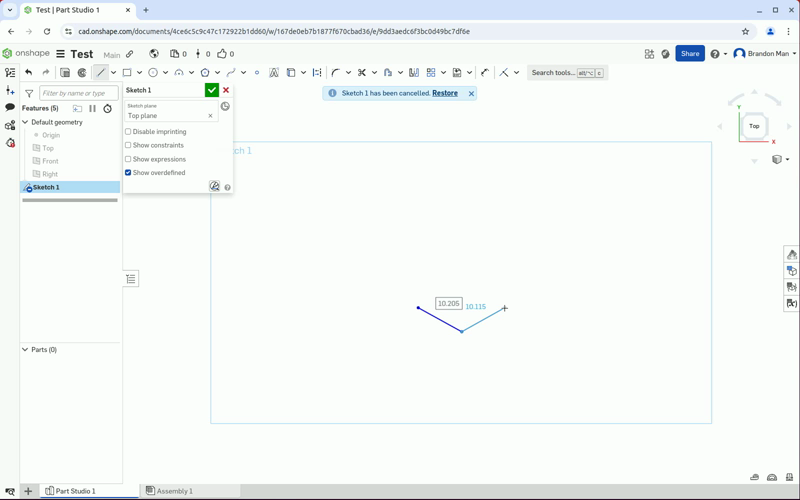
mouse_move(534, 307)
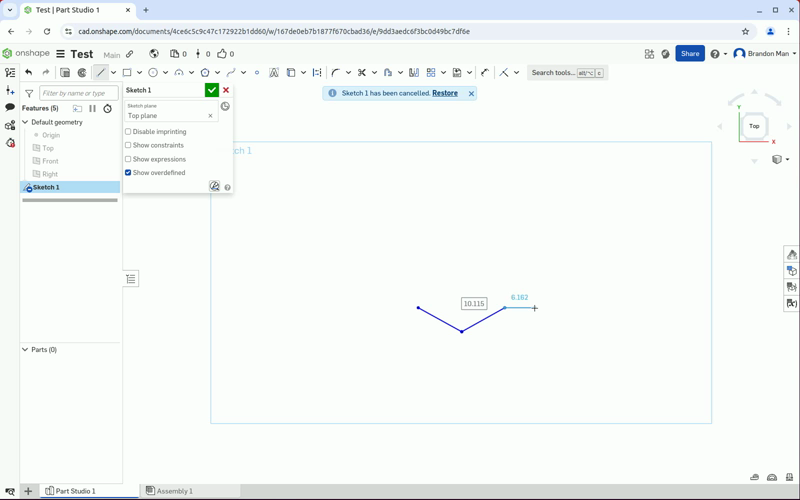
mouse_move(504, 257)
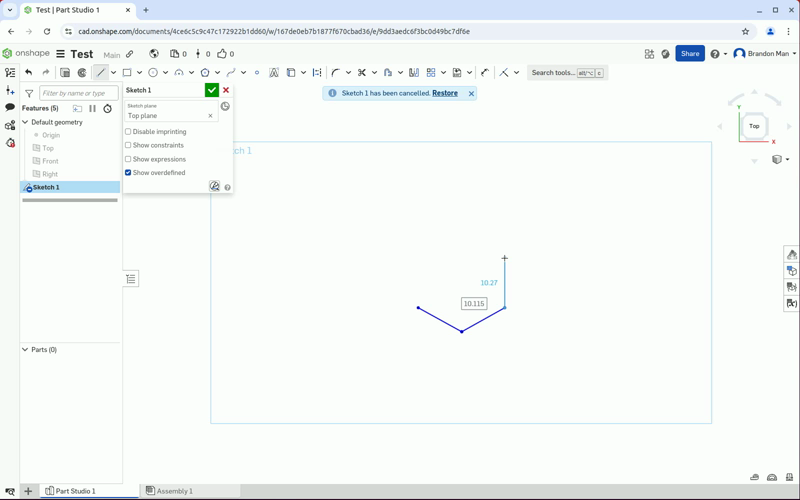
click(504, 257)
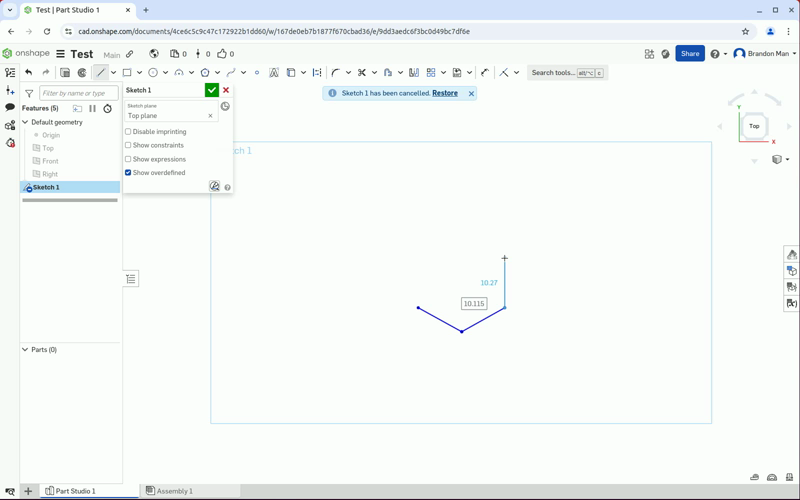
key_up(shift)
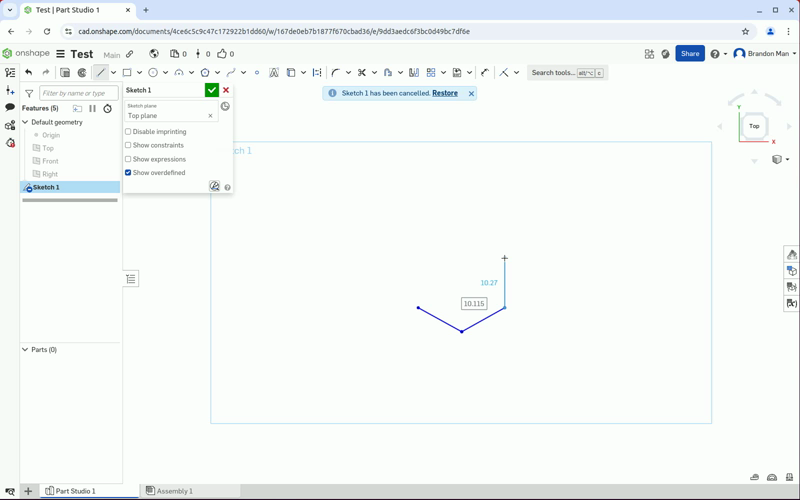
key_down(shift)
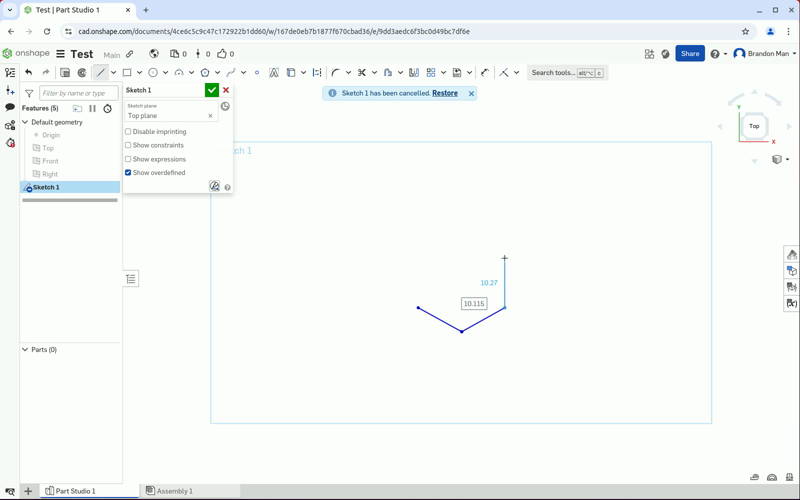
mouse_move(534, 257)
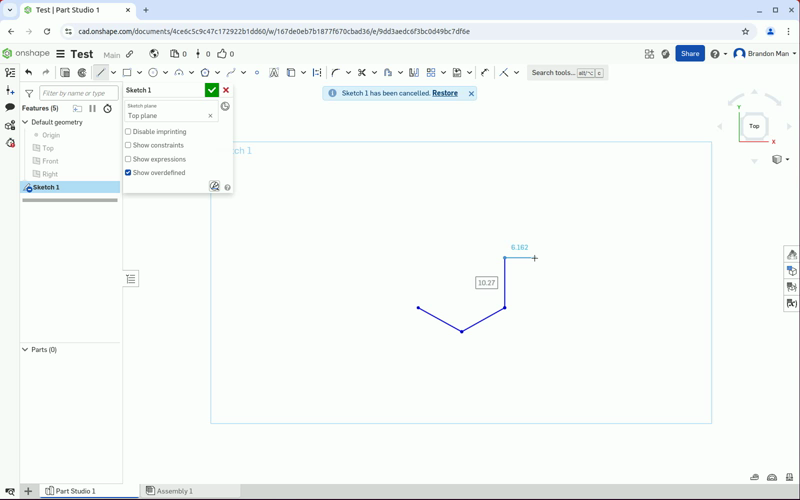
mouse_move(461, 233)
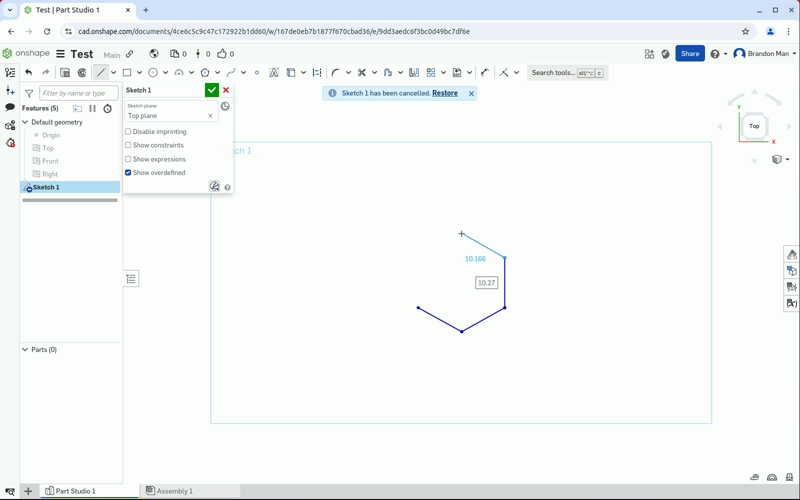
click(461, 233)
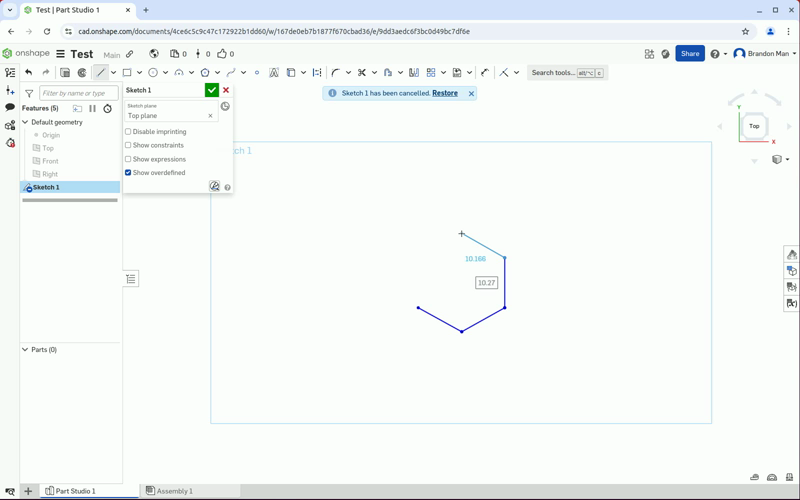
key_up(shift)
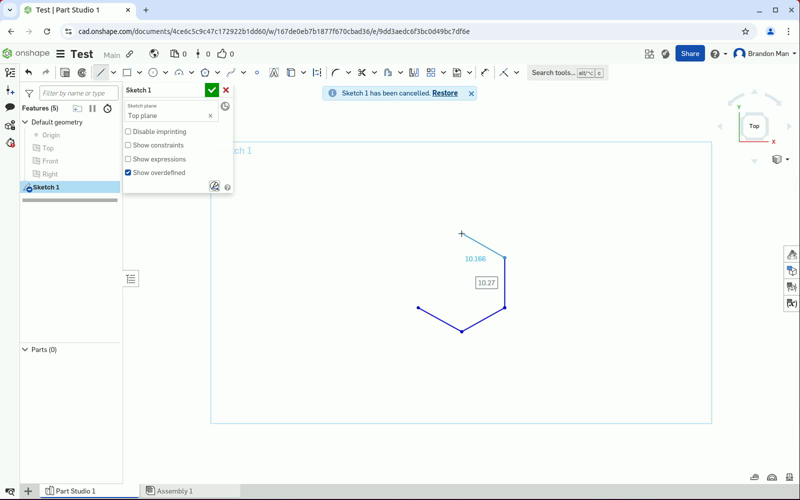
key_down(shift)
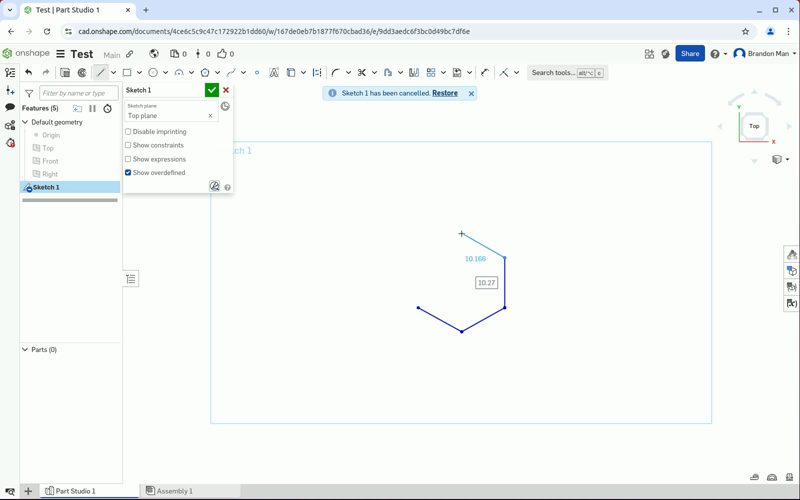
mouse_move(492, 233)
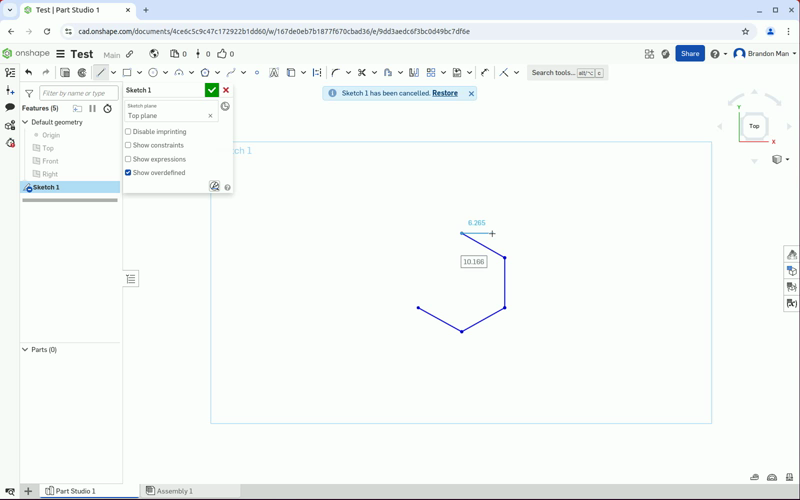
mouse_move(418, 257)
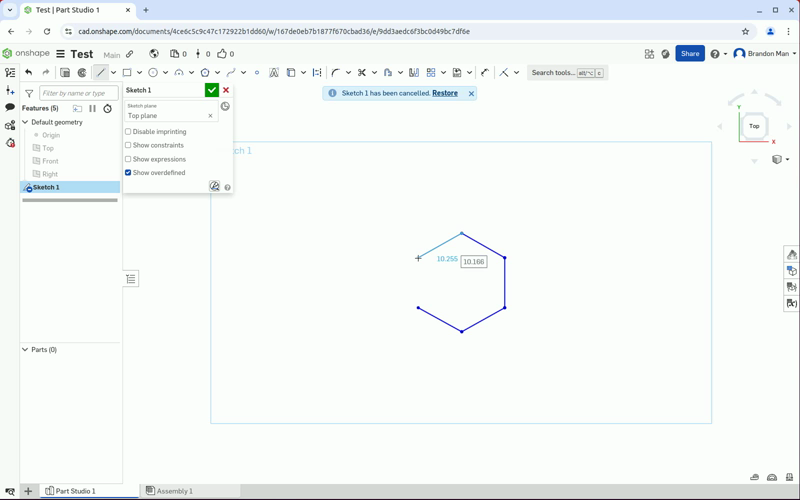
click(418, 257)
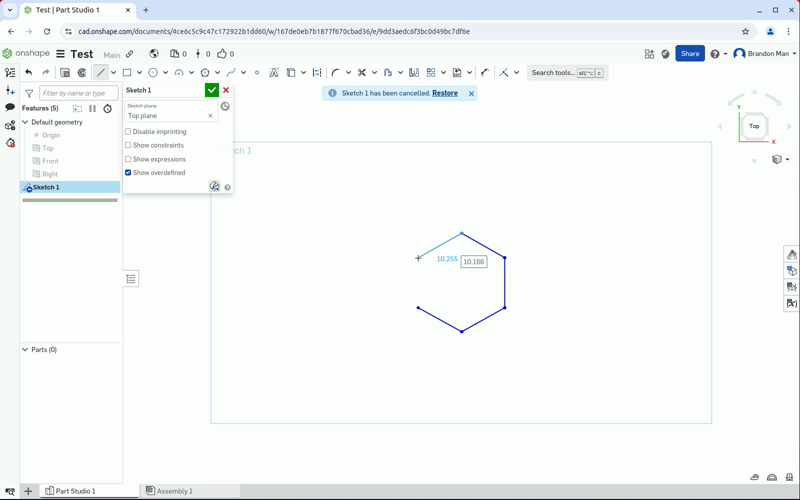
key_up(shift)
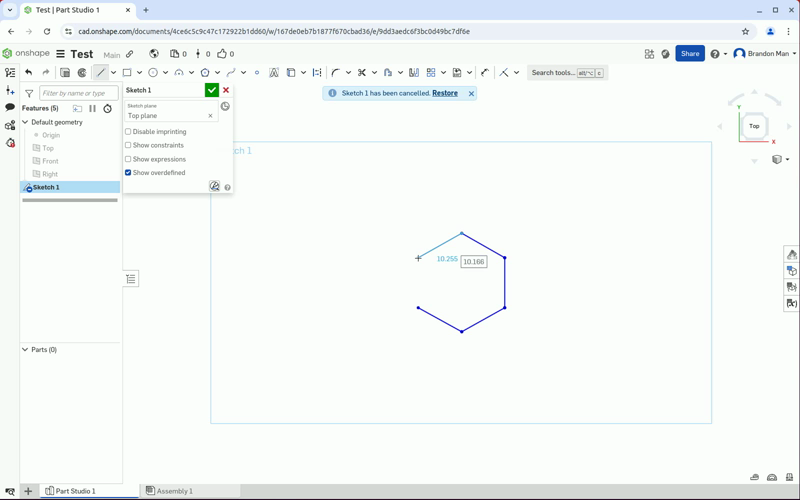
mouse_move(448, 257)
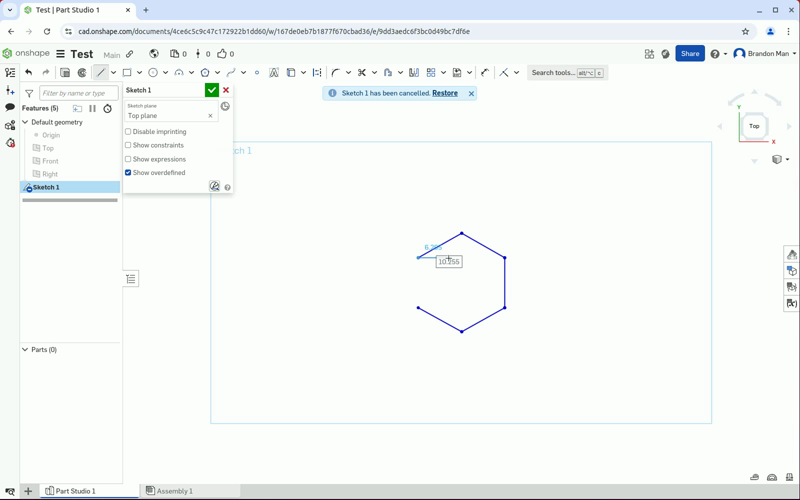
key_down(shift)
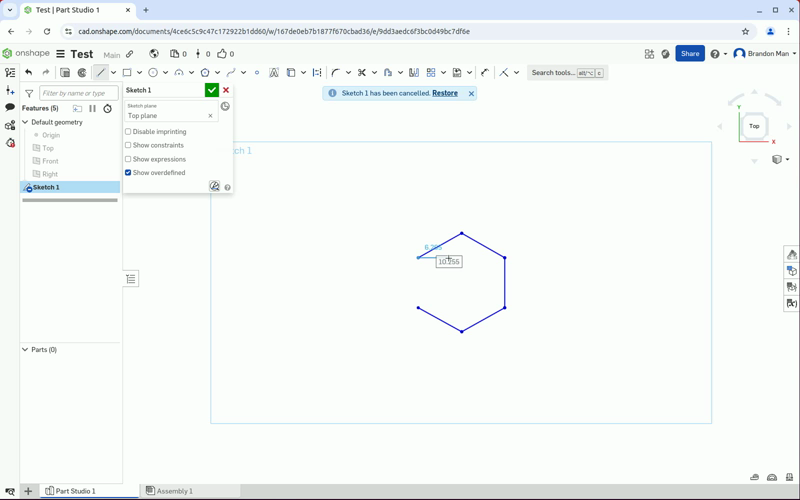
mouse_move(418, 307)
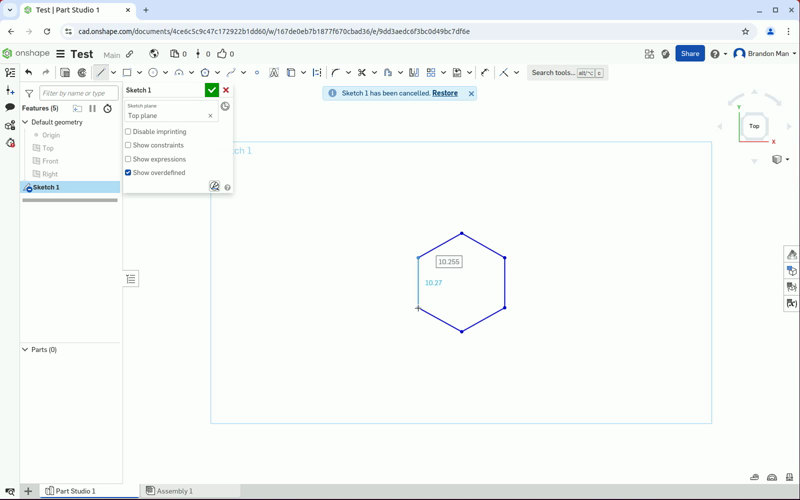
key_up(shift)
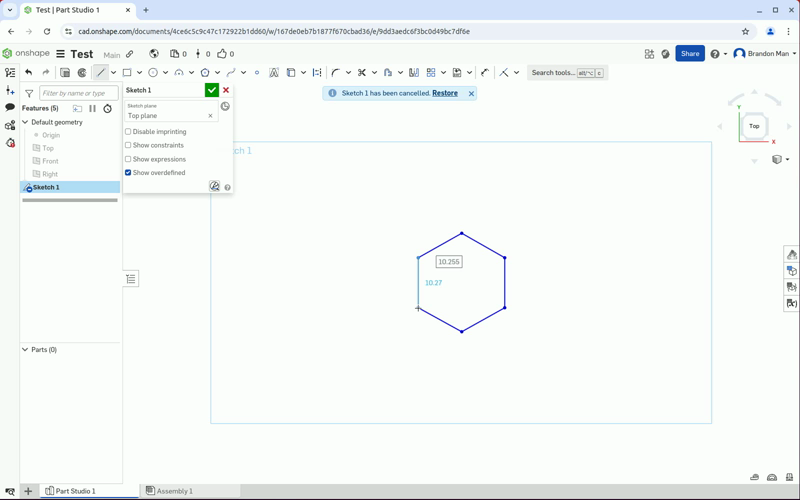
click(418, 307)
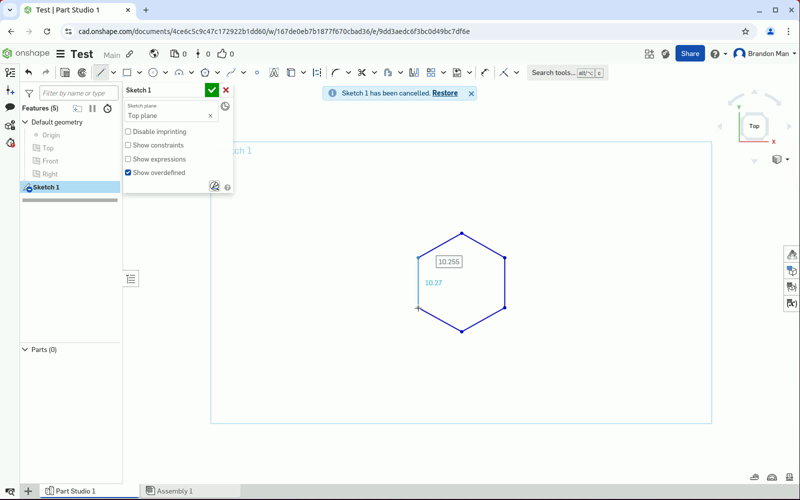
key(esc)
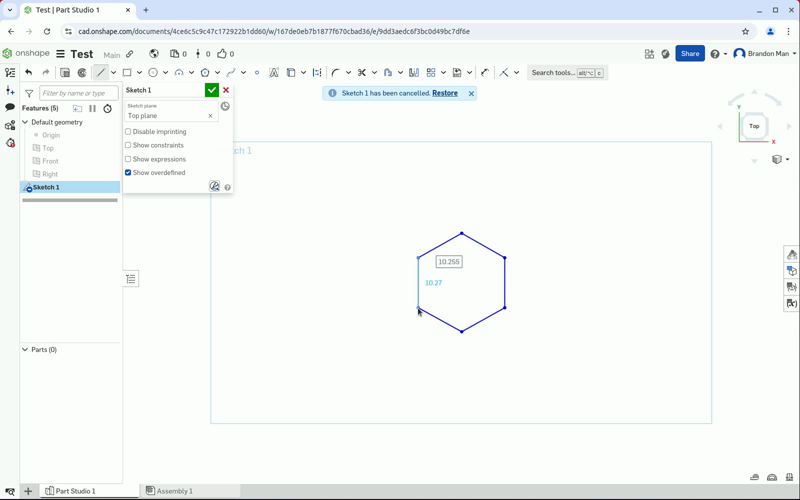
key(l)
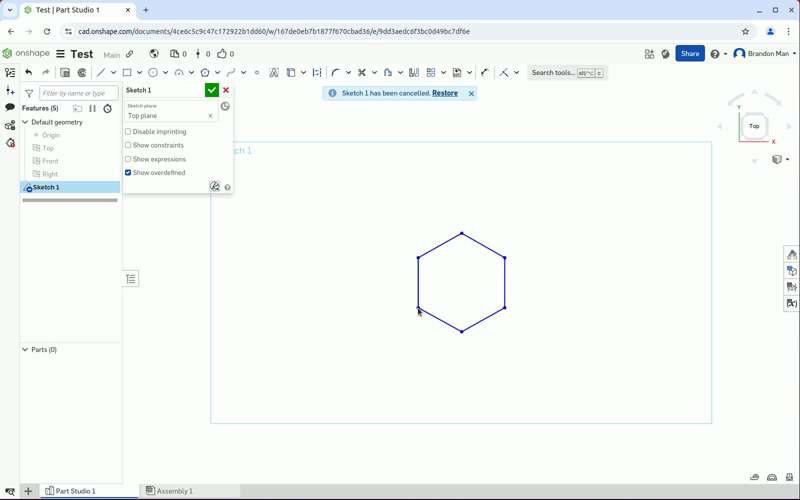
key_down(shift)
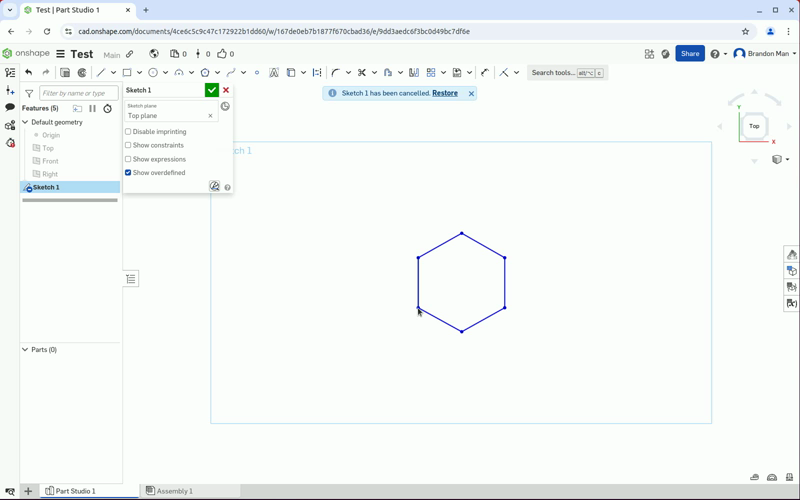
mouse_move(435, 283)
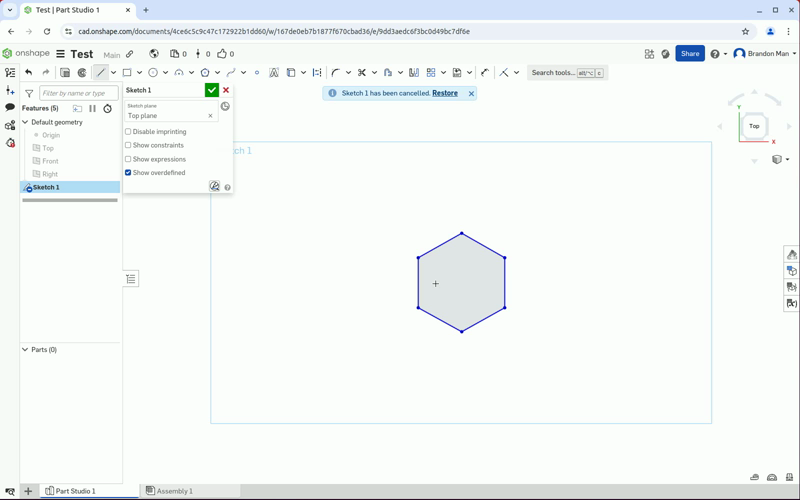
click(435, 283)
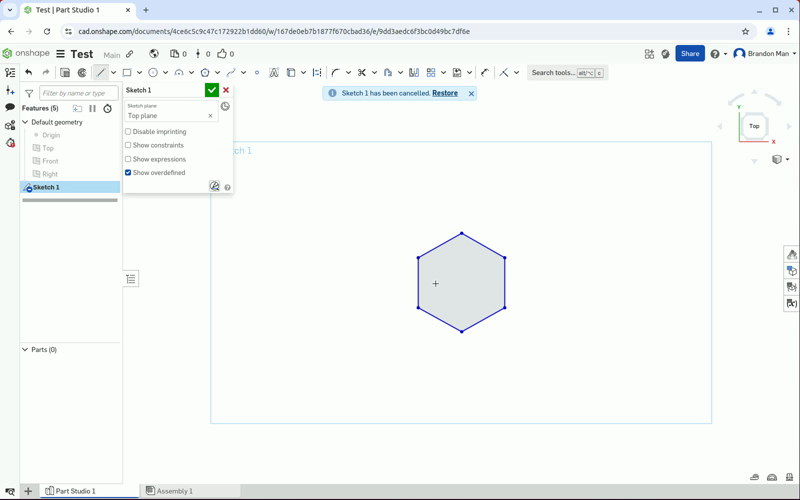
key_up(shift)
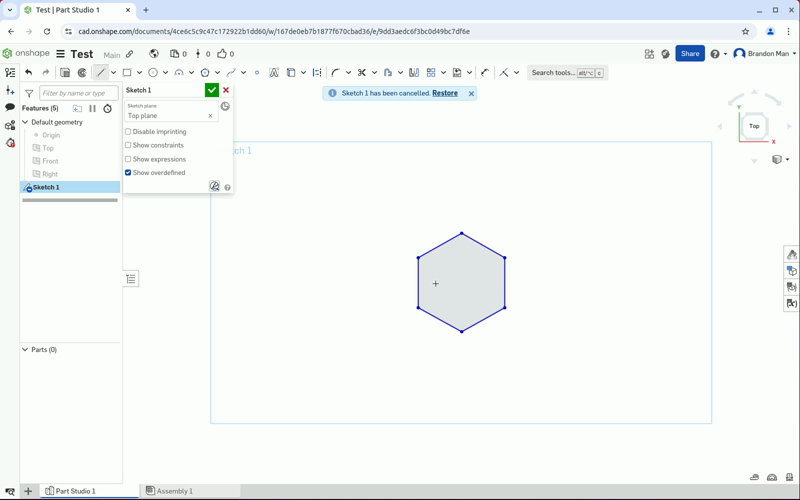
key_down(shift)
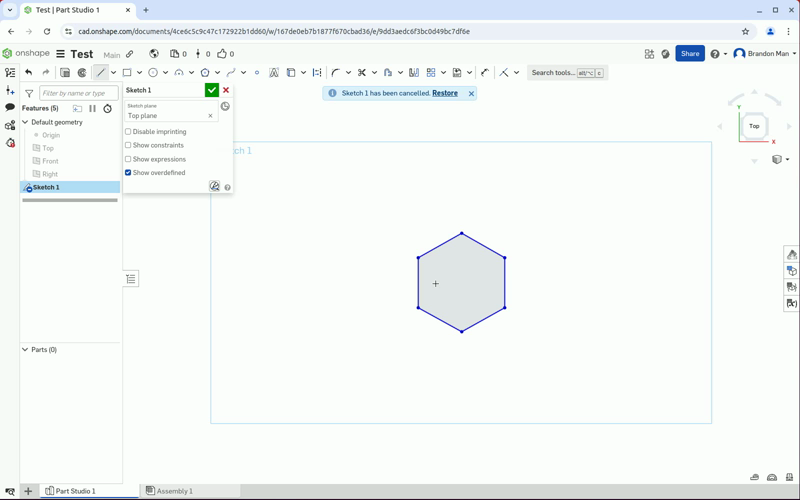
mouse_move(465, 283)
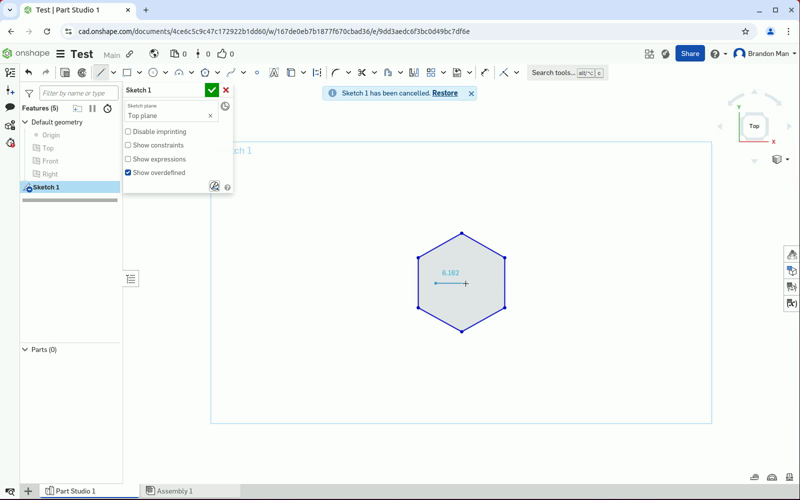
mouse_move(453, 307)
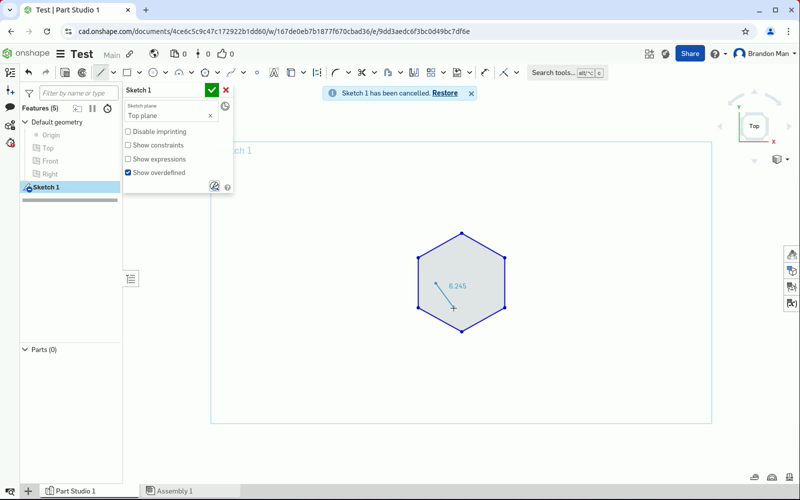
click(453, 307)
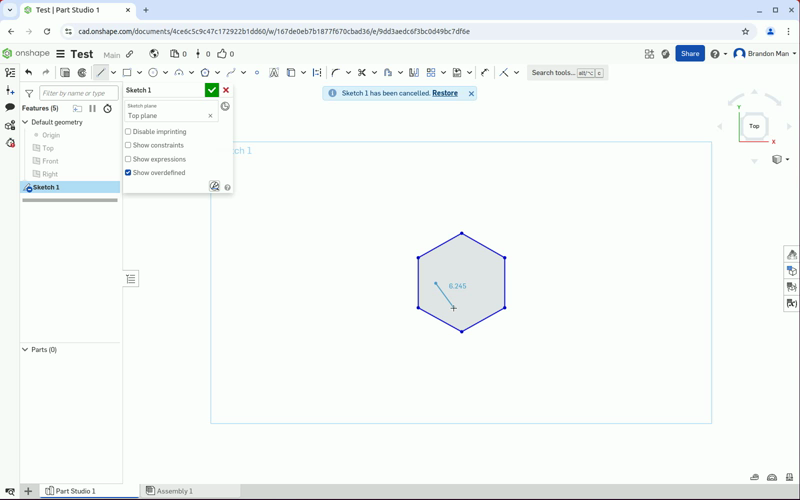
key_up(shift)
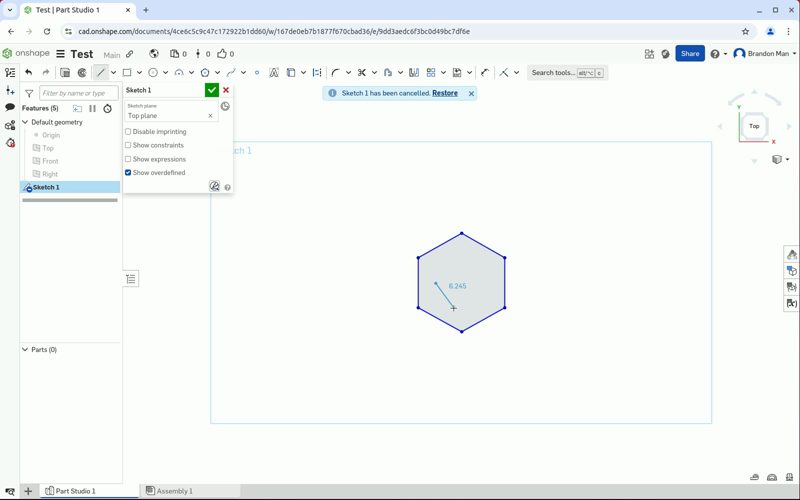
key_down(shift)
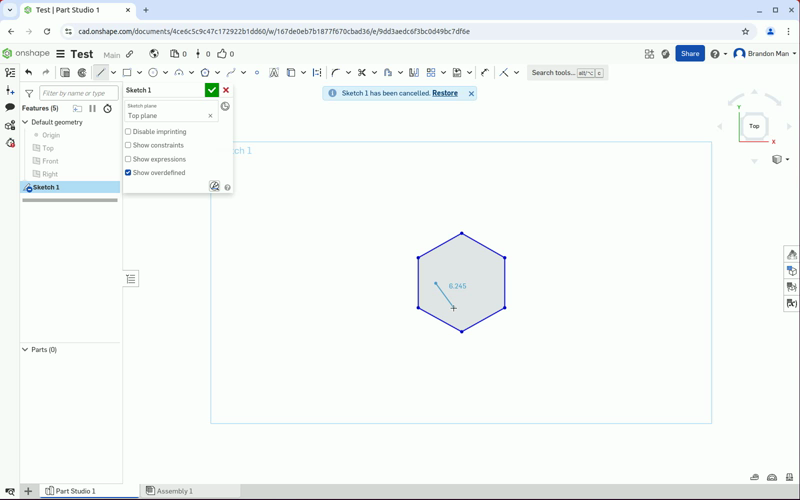
mouse_move(483, 307)
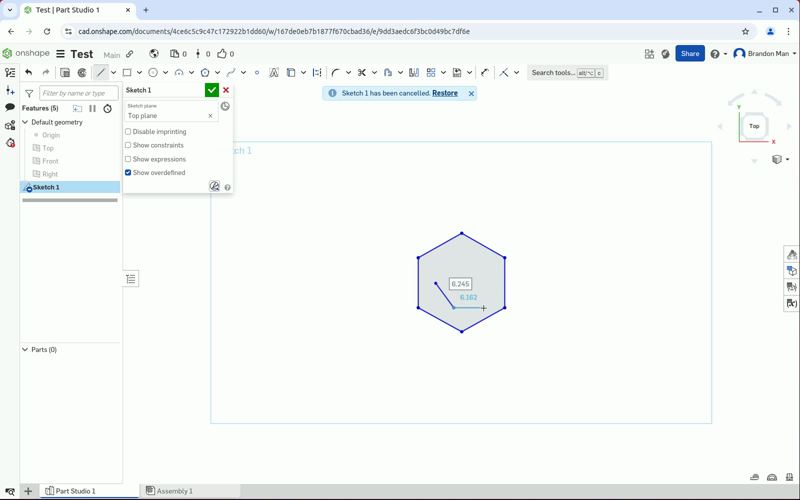
mouse_move(481, 297)
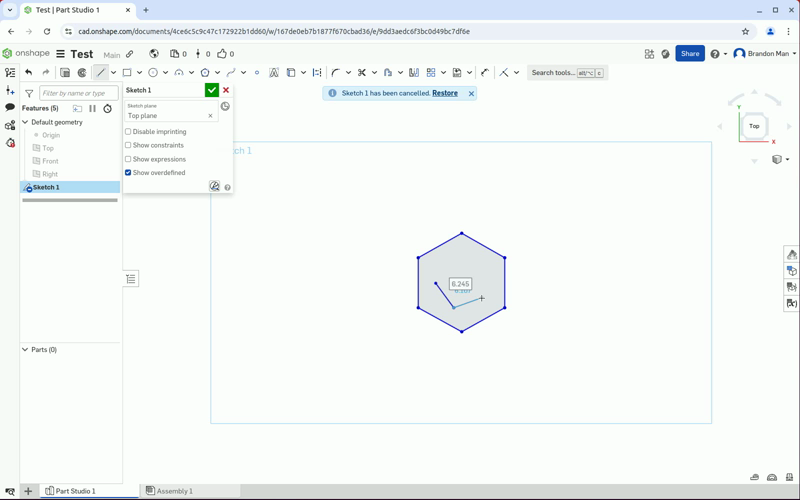
click(481, 297)
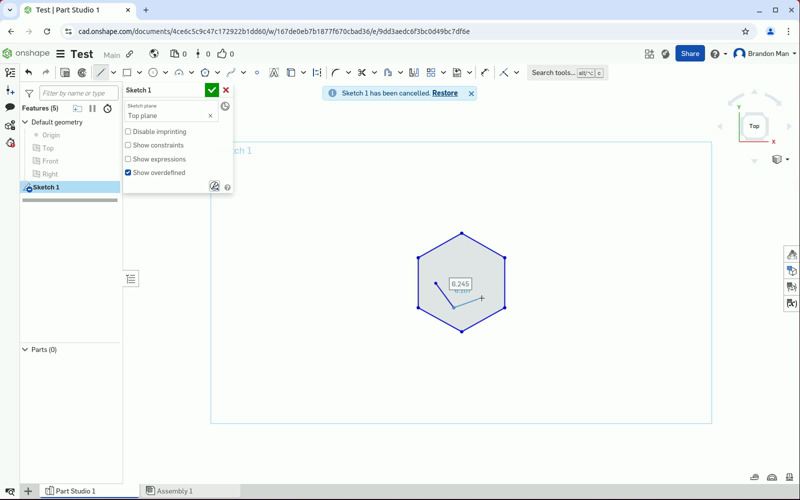
key_up(shift)
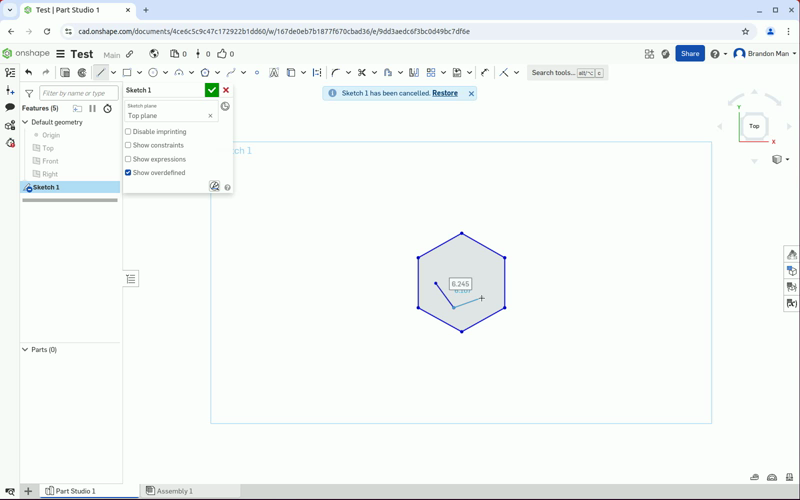
key_down(shift)
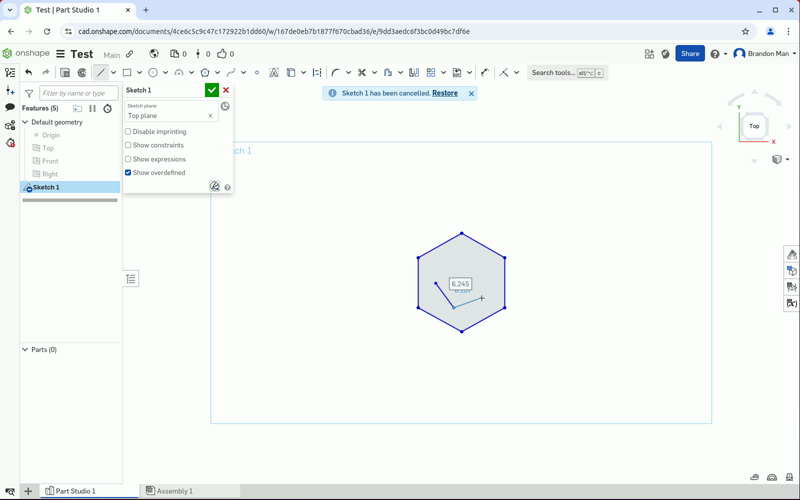
mouse_move(511, 297)
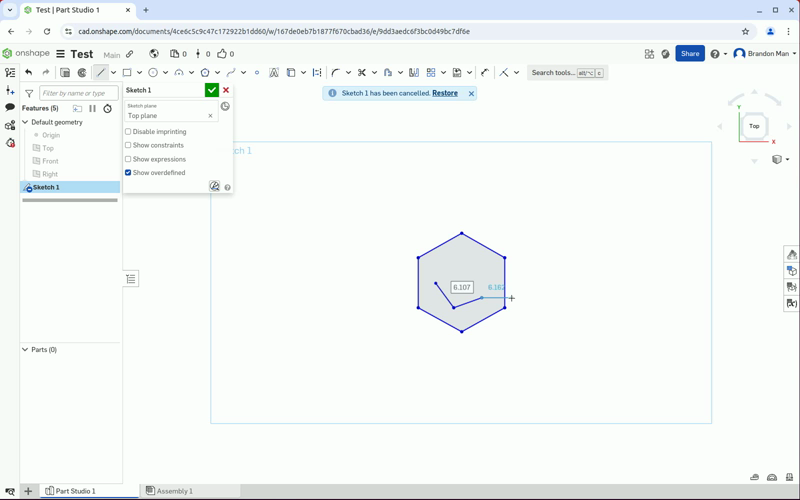
mouse_move(481, 267)
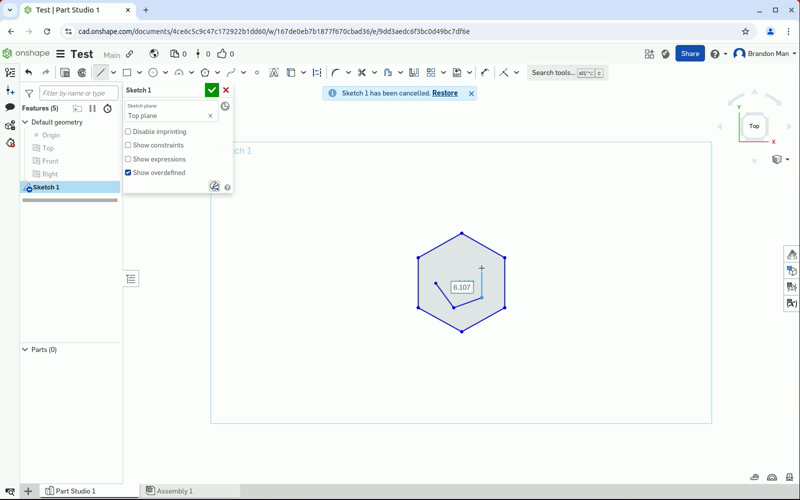
click(481, 267)
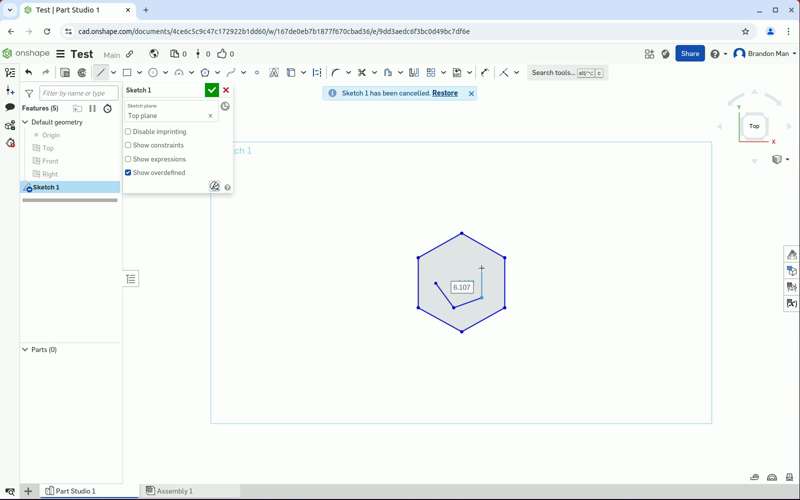
key_up(shift)
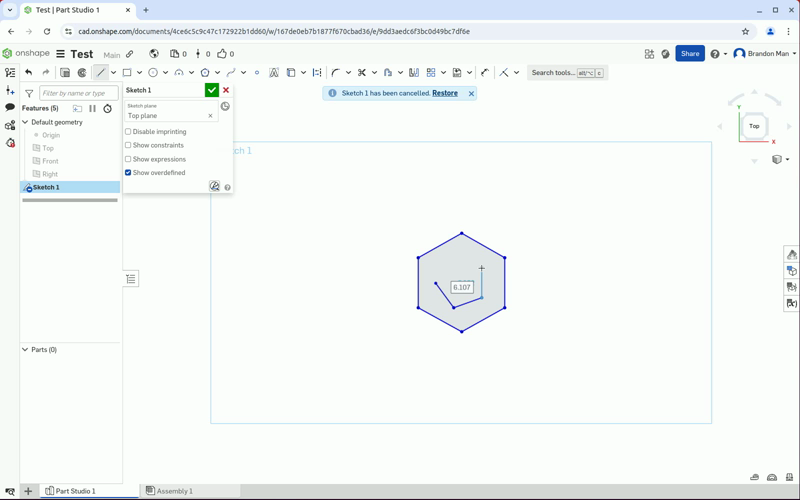
key_down(shift)
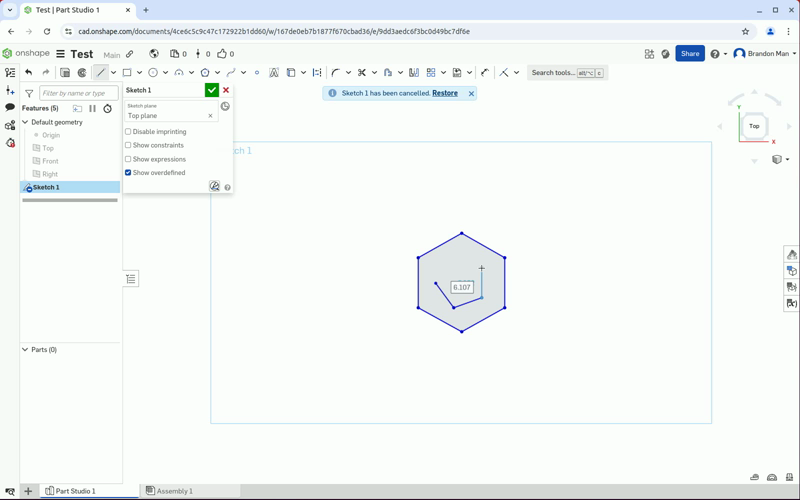
mouse_move(511, 267)
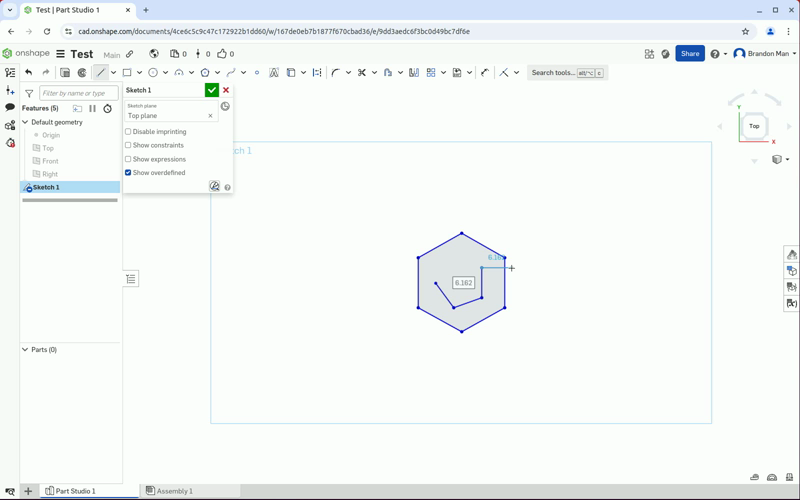
mouse_move(453, 258)
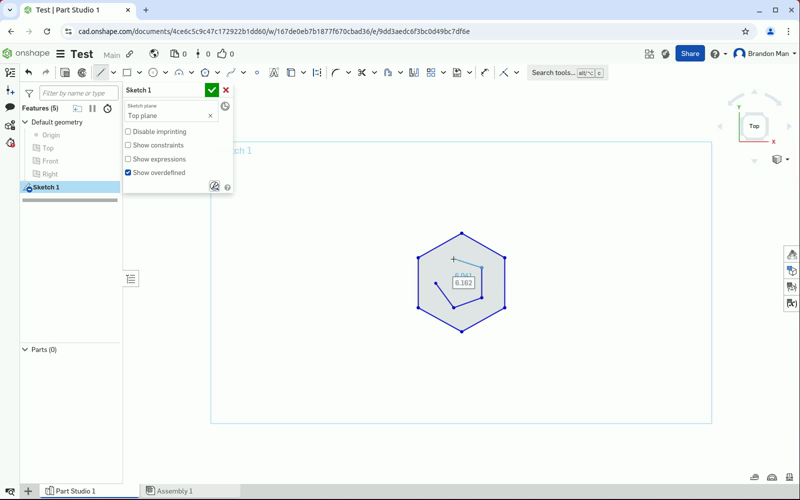
click(453, 258)
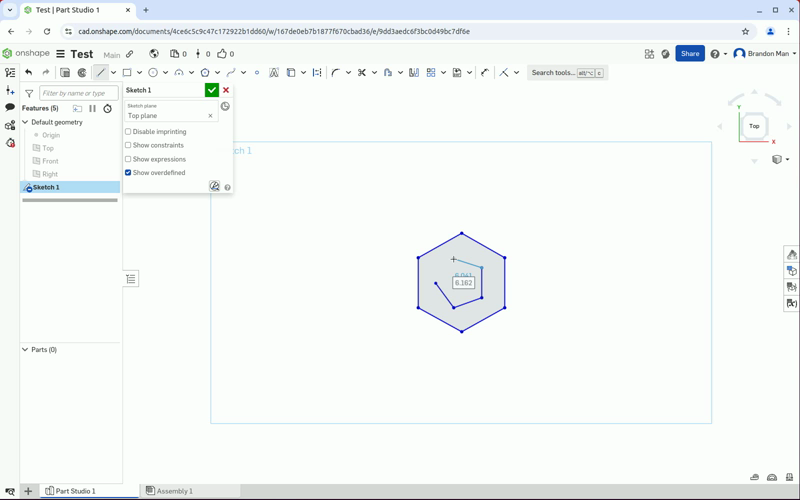
key_up(shift)
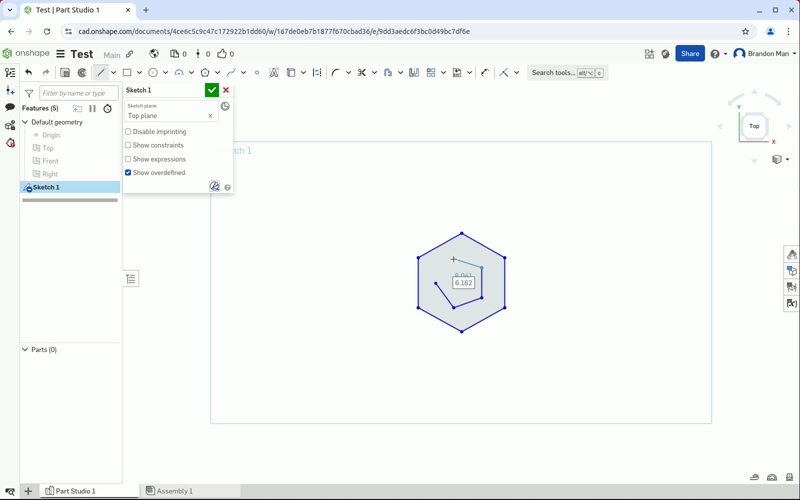
mouse_move(483, 258)
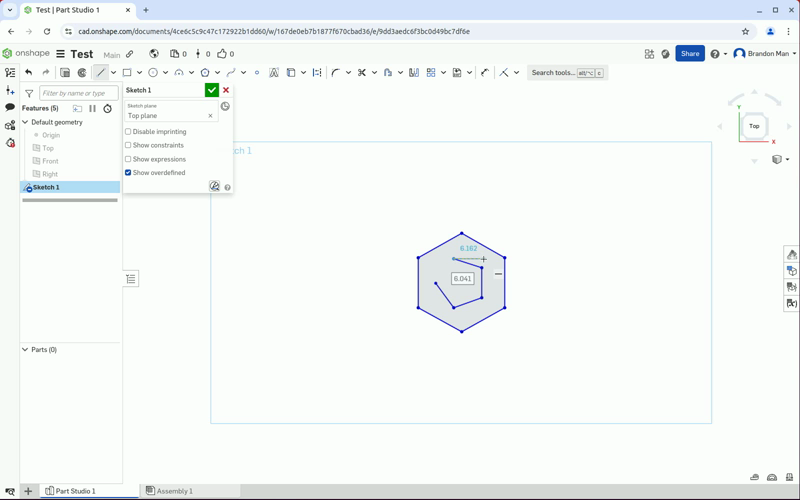
key_down(shift)
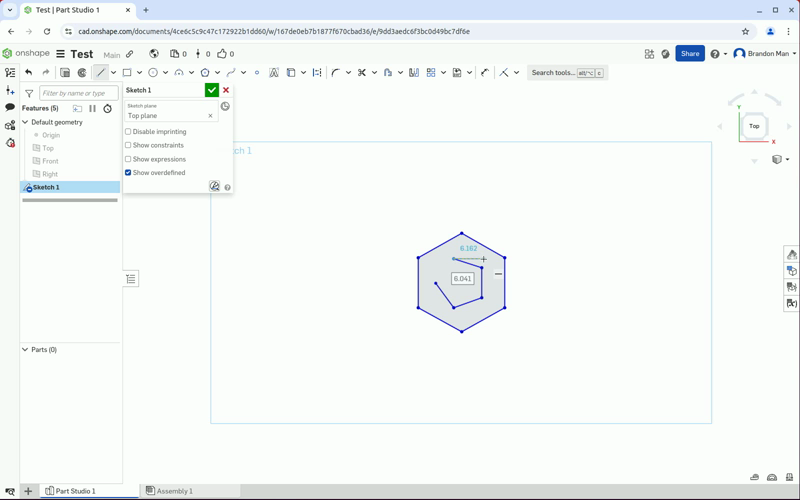
mouse_move(435, 283)
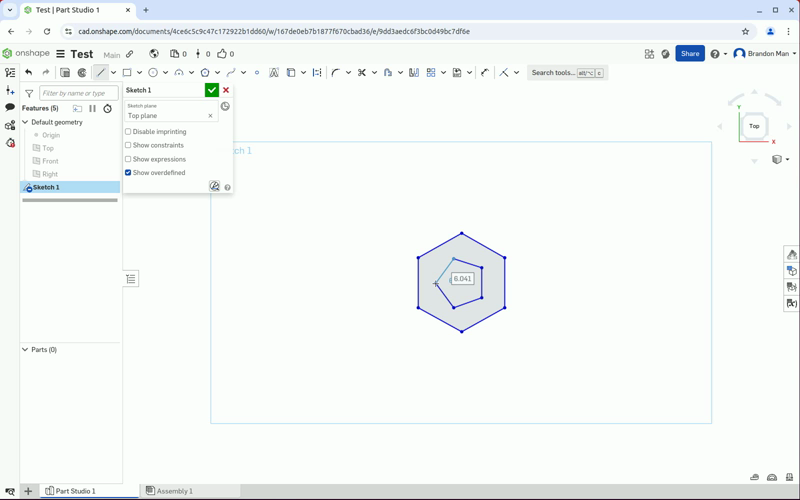
key_up(shift)
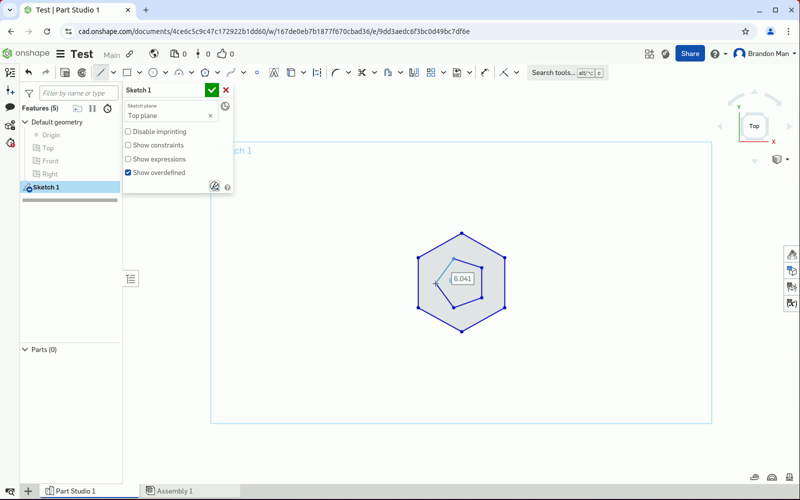
click(435, 283)
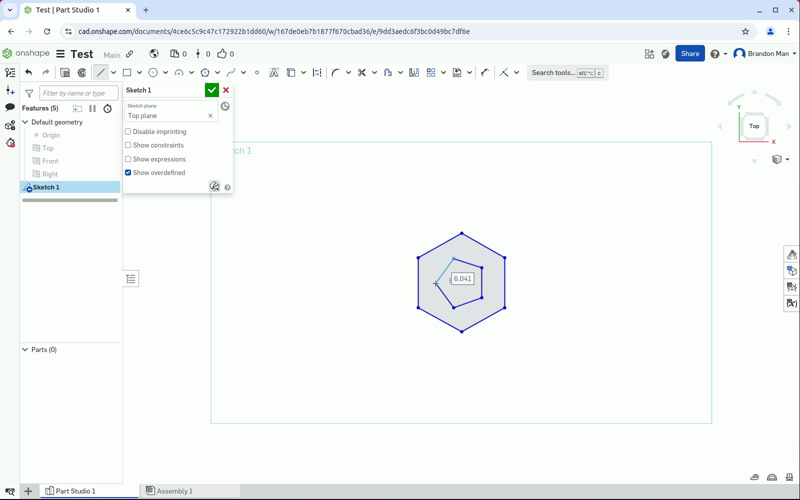
key(esc)
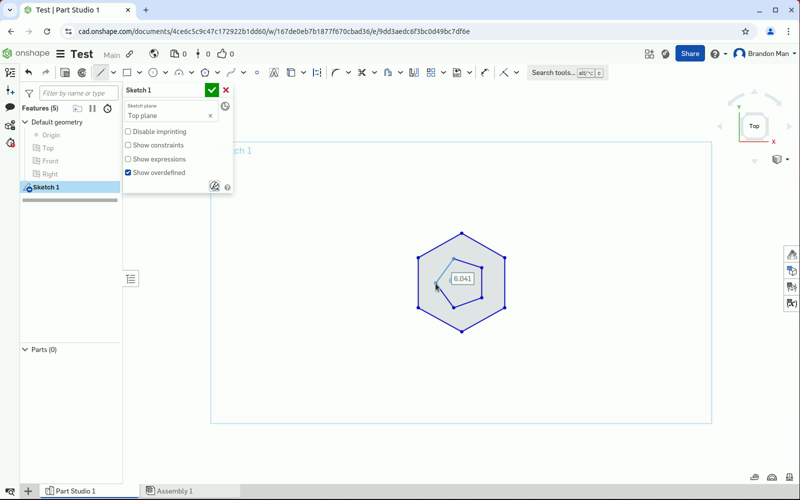
mouse_move(450, 251)
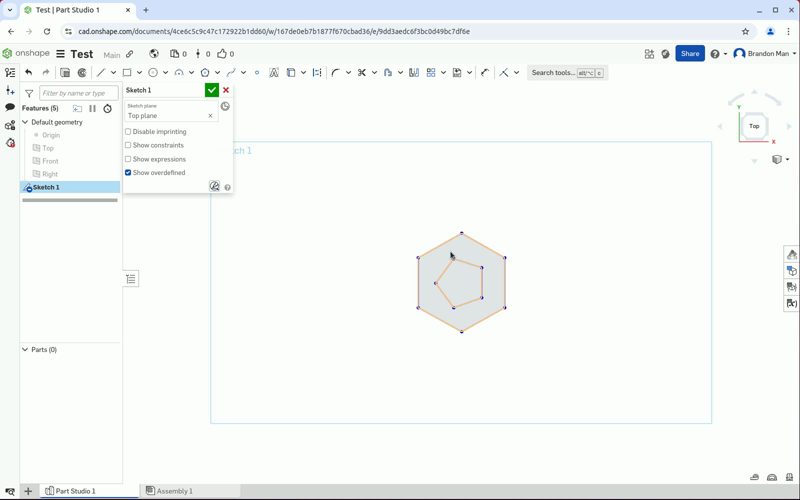
click(450, 251)
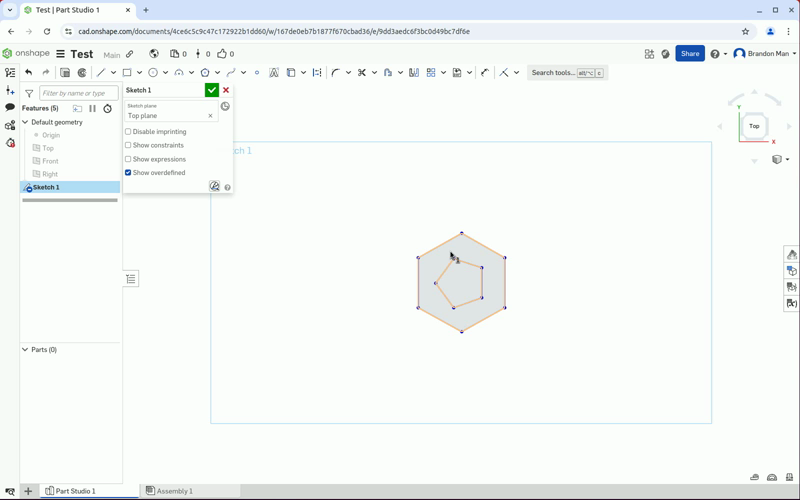
mouse_move(73, 352)
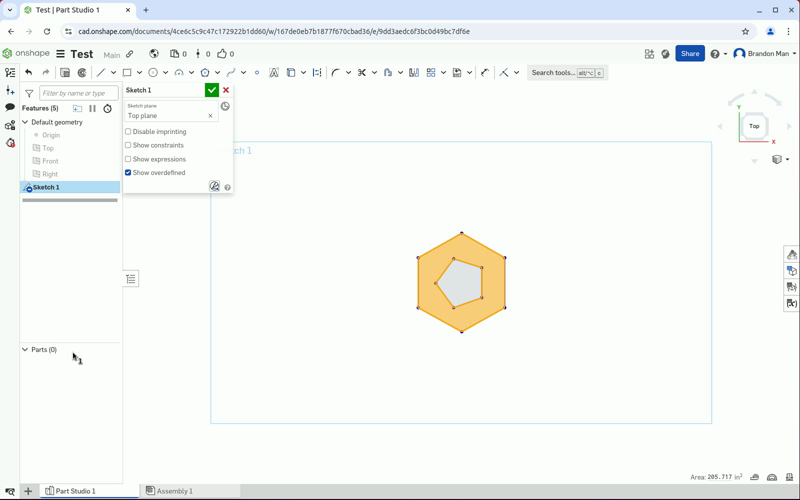
key(shift+y)
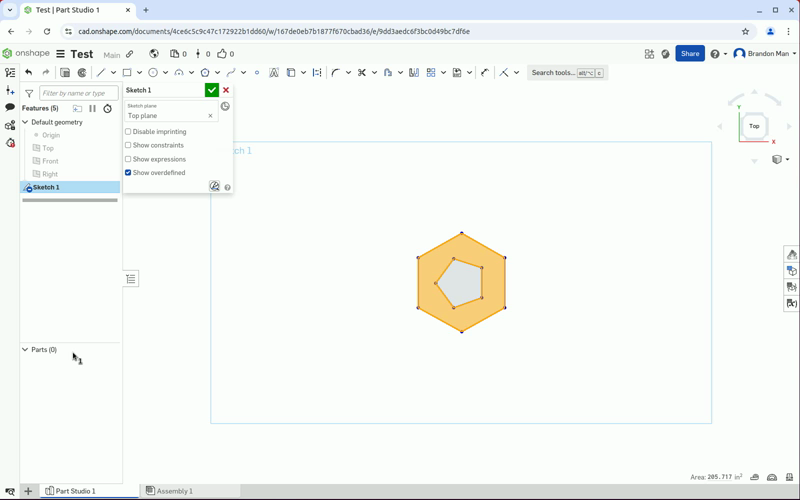
key(shift+e)
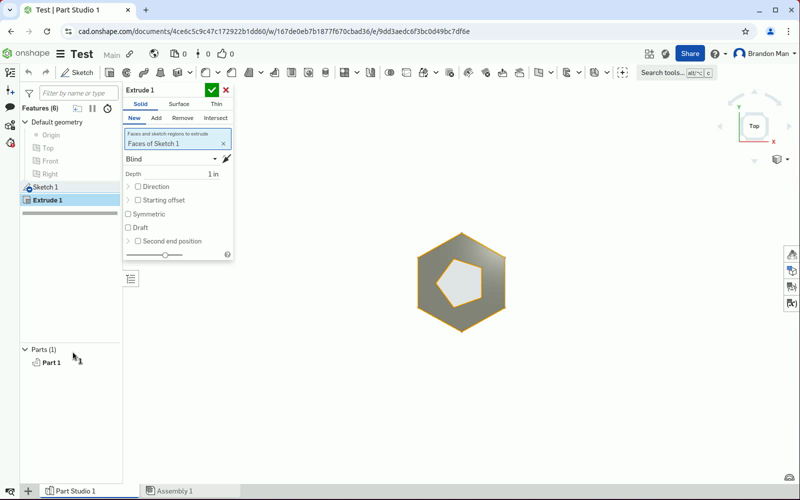
mouse_move(143, 106)
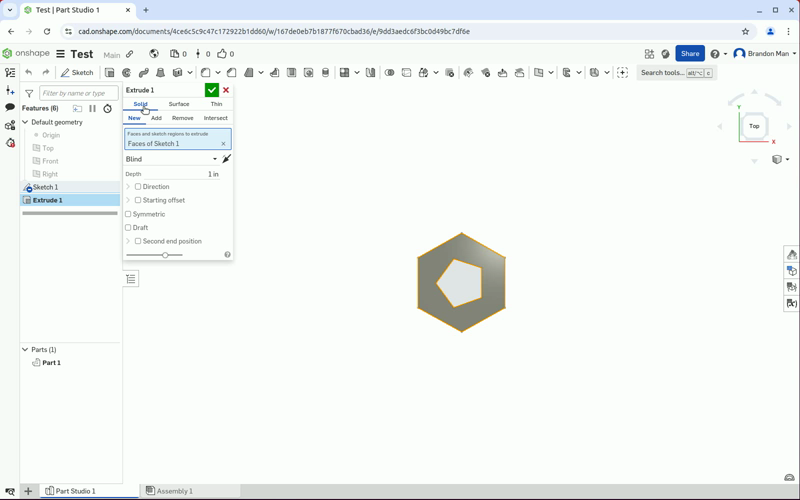
click(143, 106)
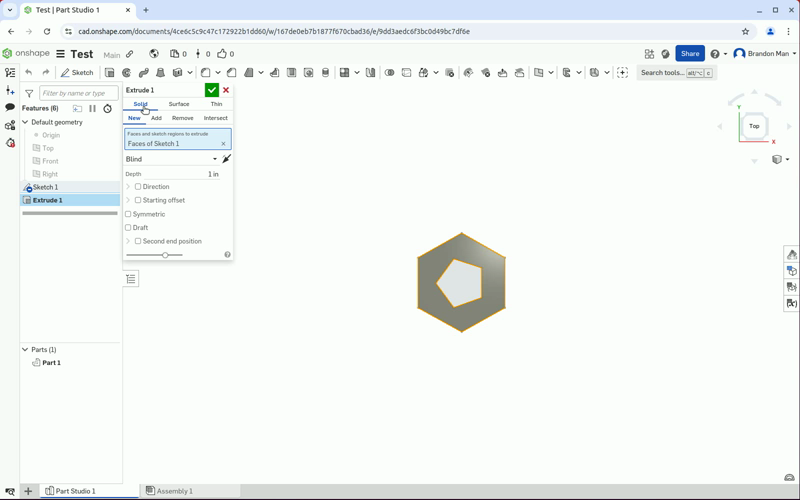
mouse_move(137, 120)
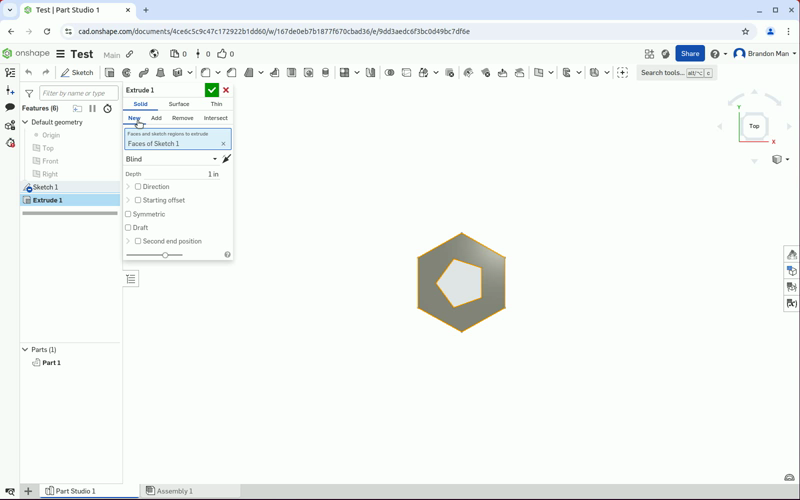
click(137, 120)
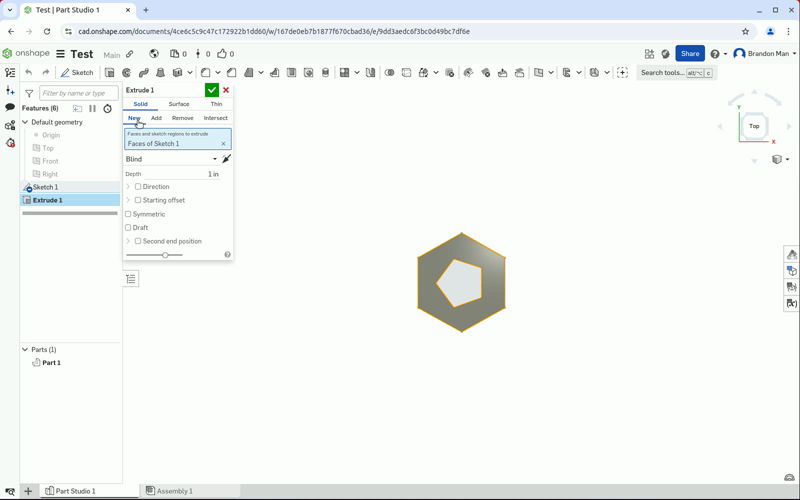
key(tab, 4)
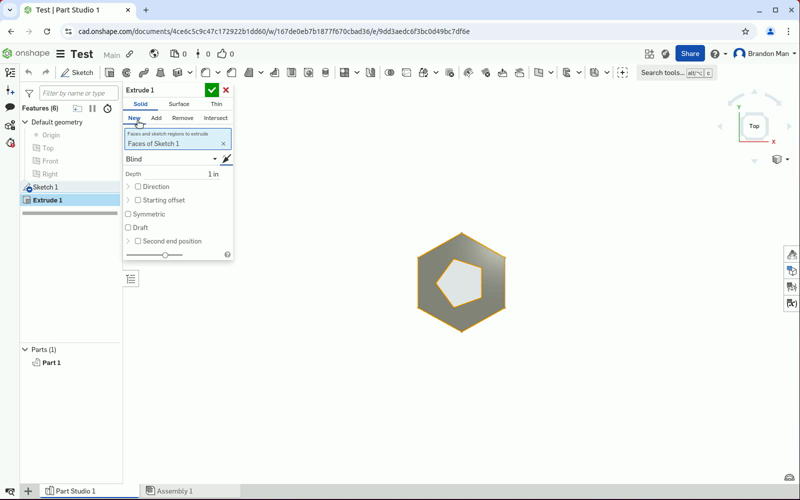
text(23.108)
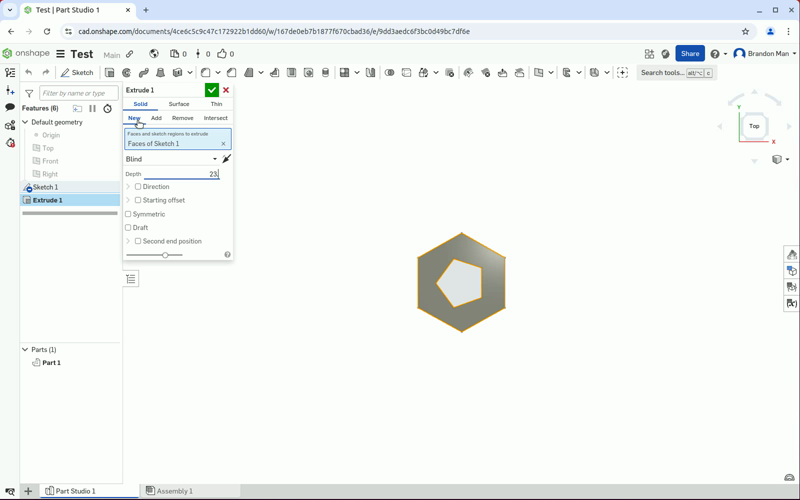
key(enter)
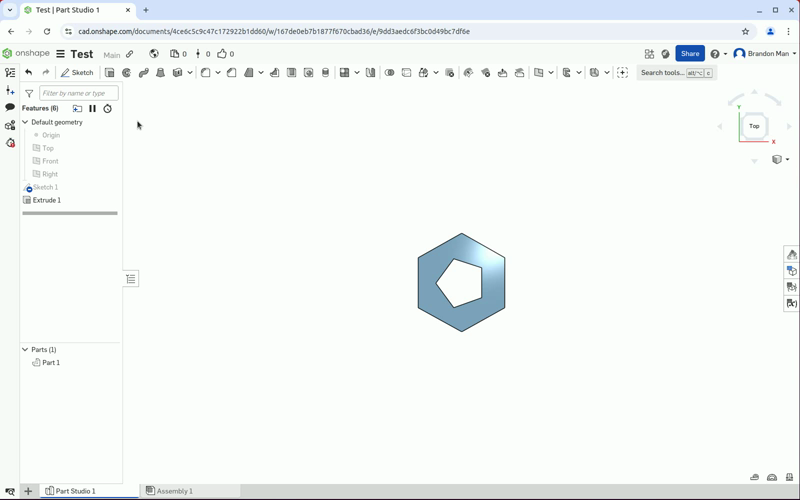
key(shift+h)
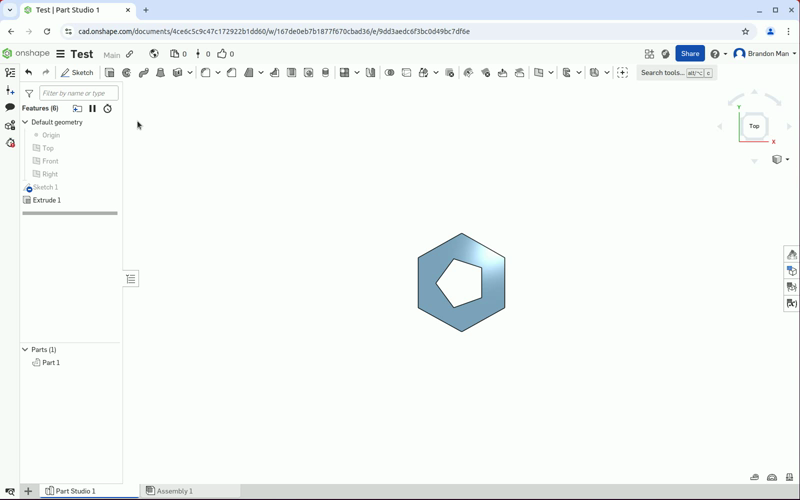
key(shift+h)
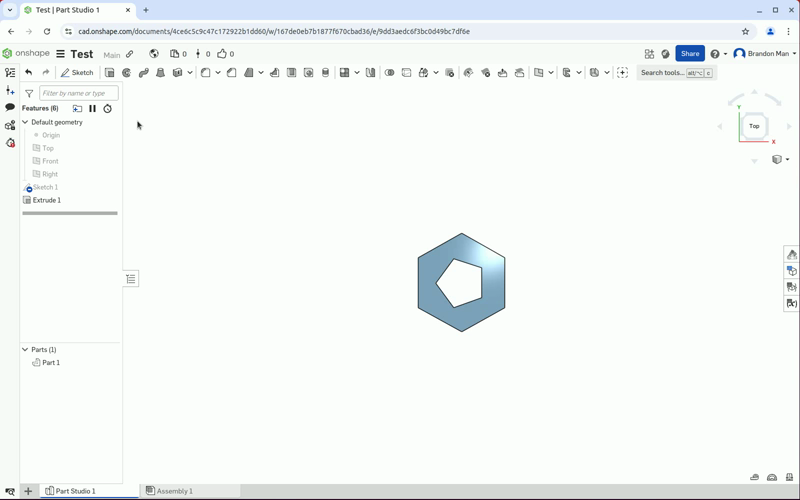
mouse_move(73, 189)
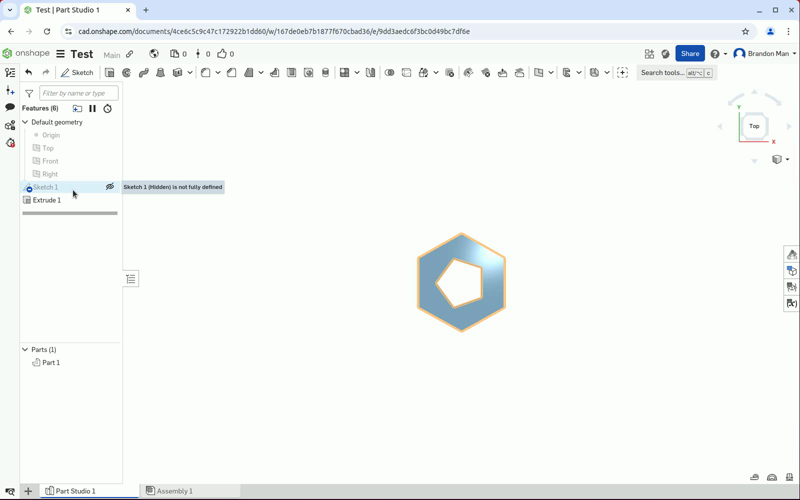
click(73, 189)
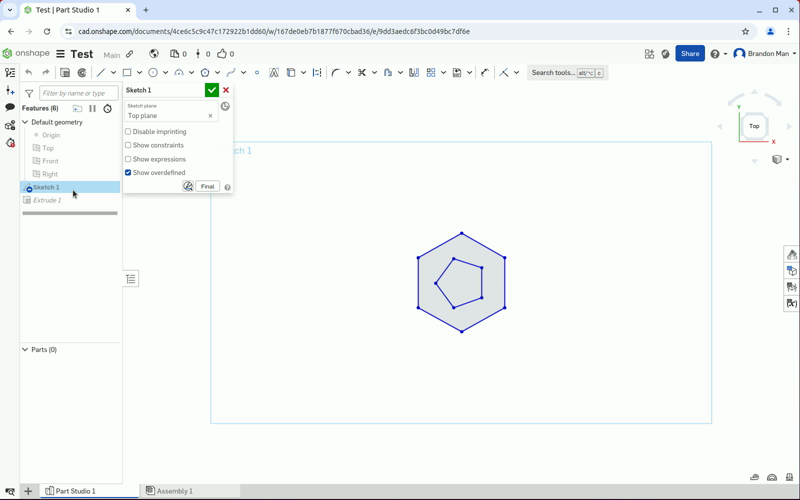
mouse_move(229, 92)
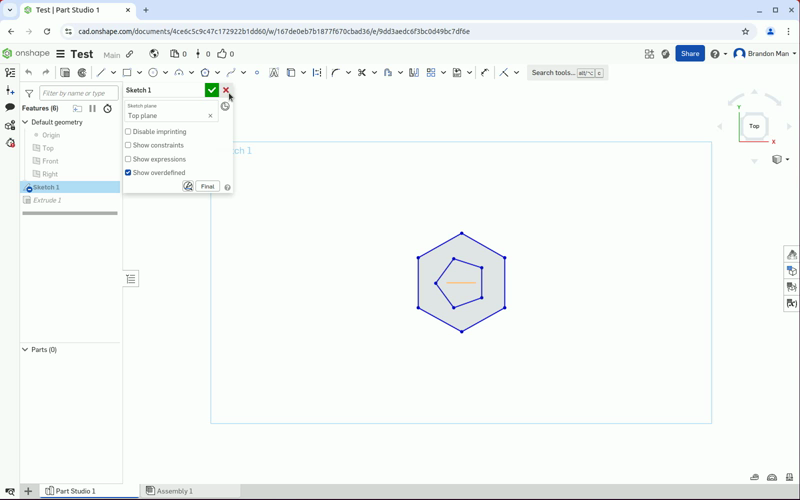
click(229, 92)
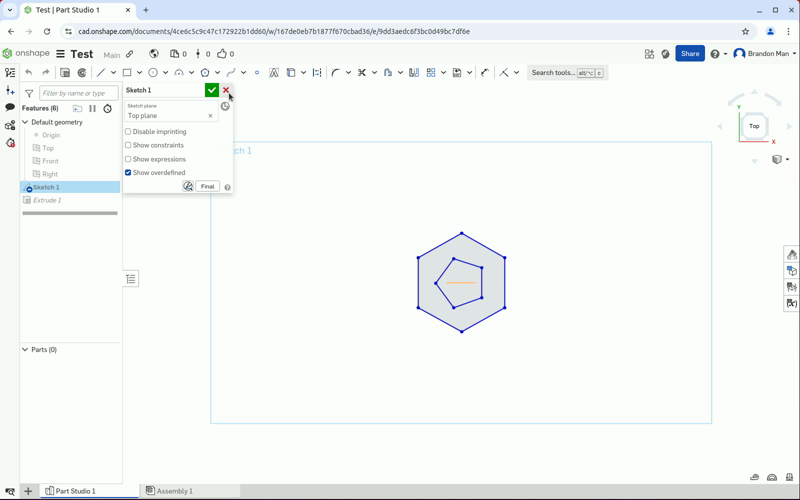
mouse_move(73, 352)
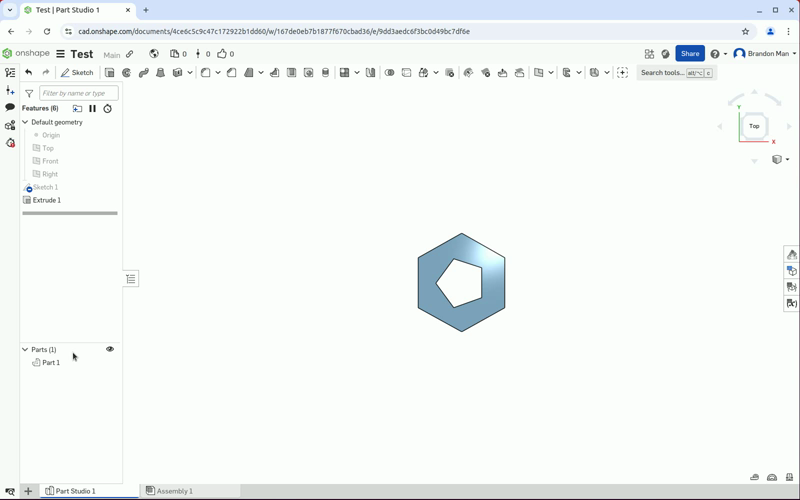
key(y)
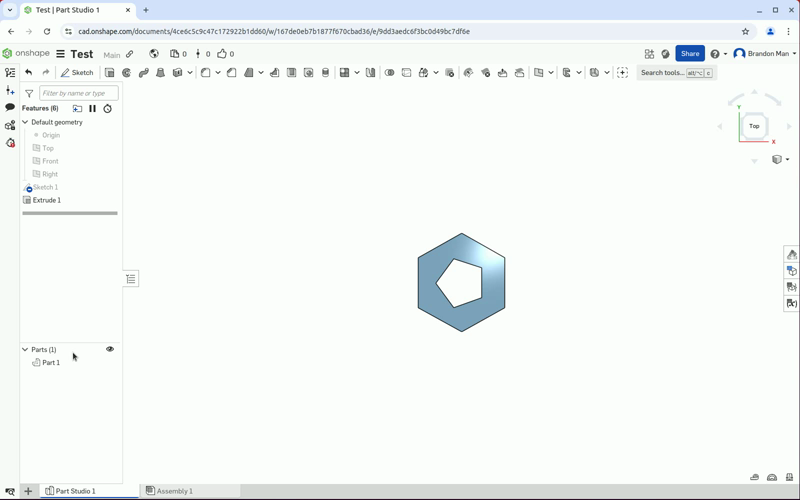
key(shift+p)
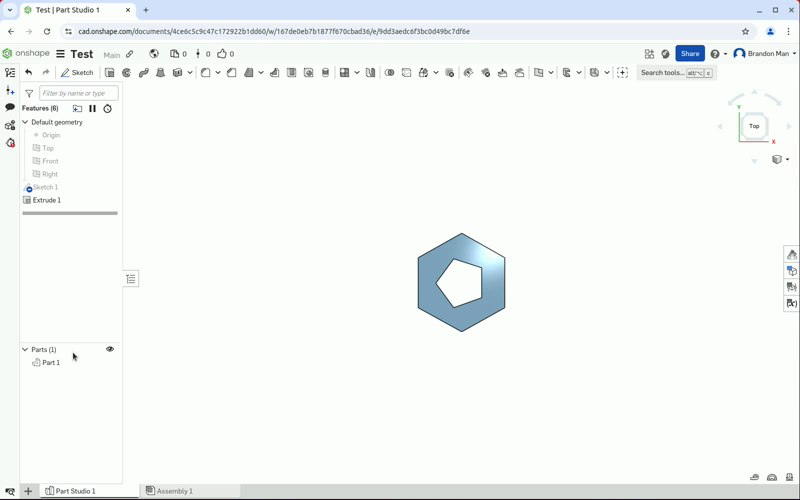
key(space)
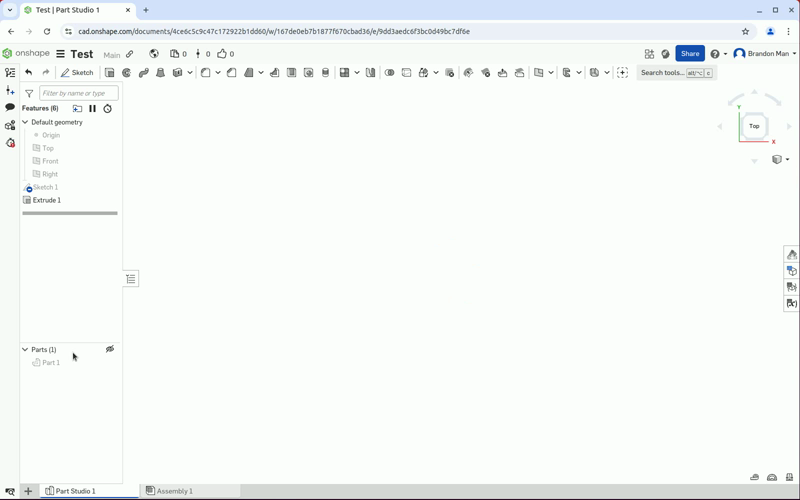
key_down(shift)
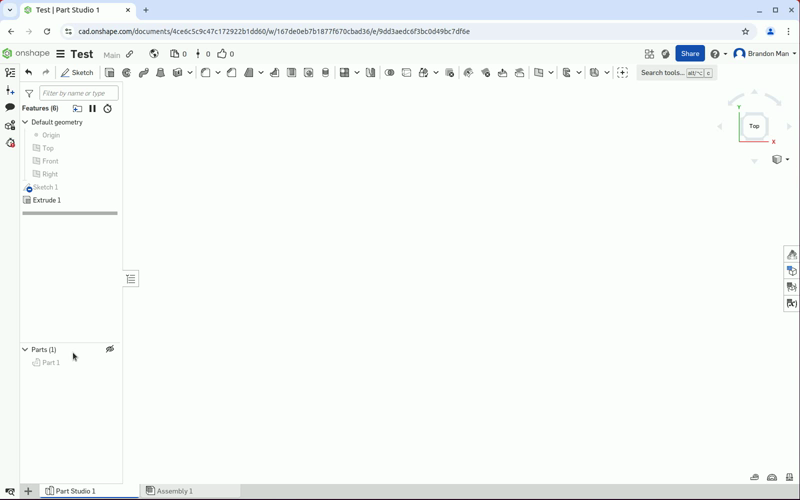
key(up)
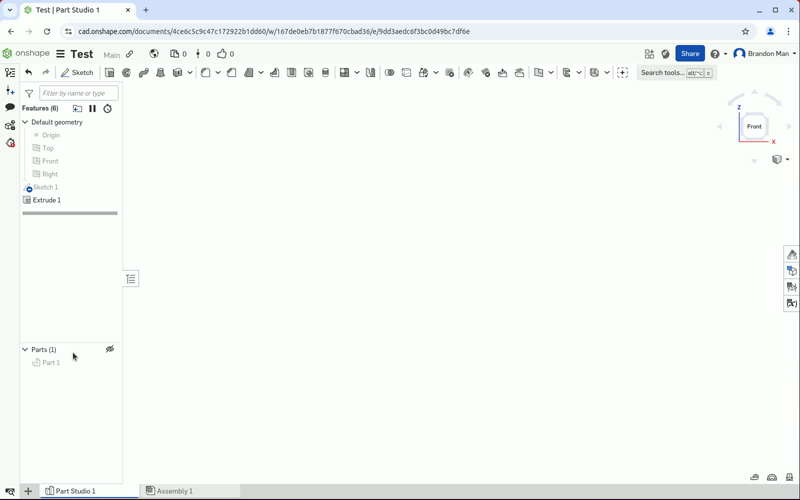
key_up(shift)
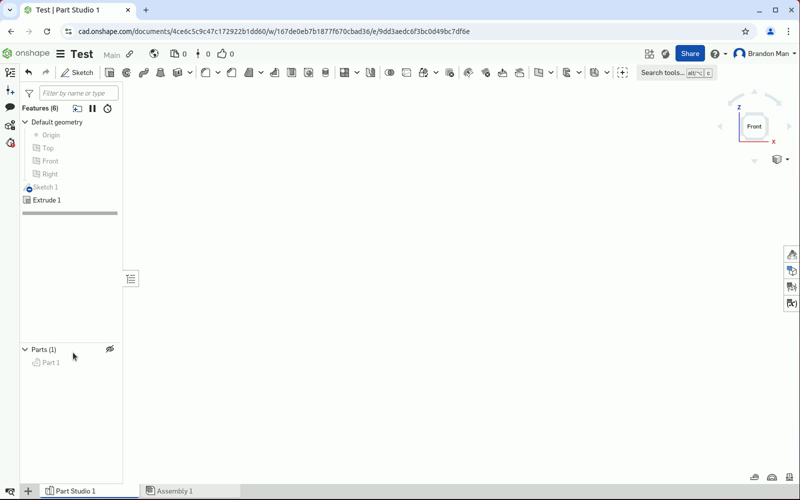
key(space)
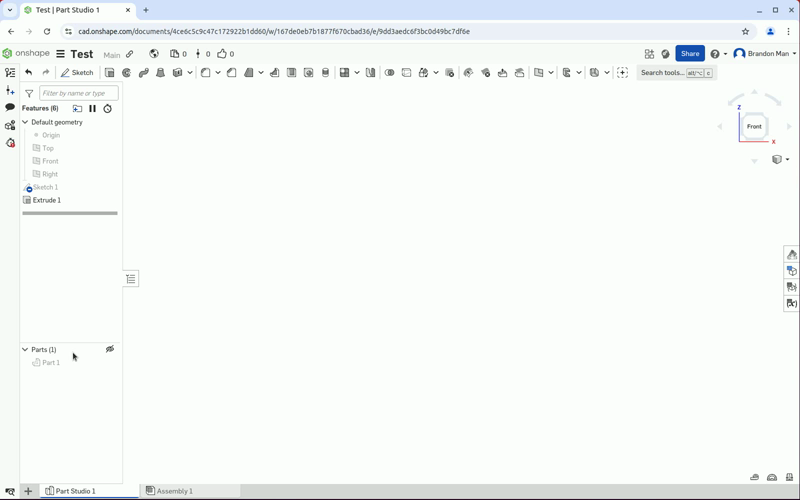
key_down(shift)
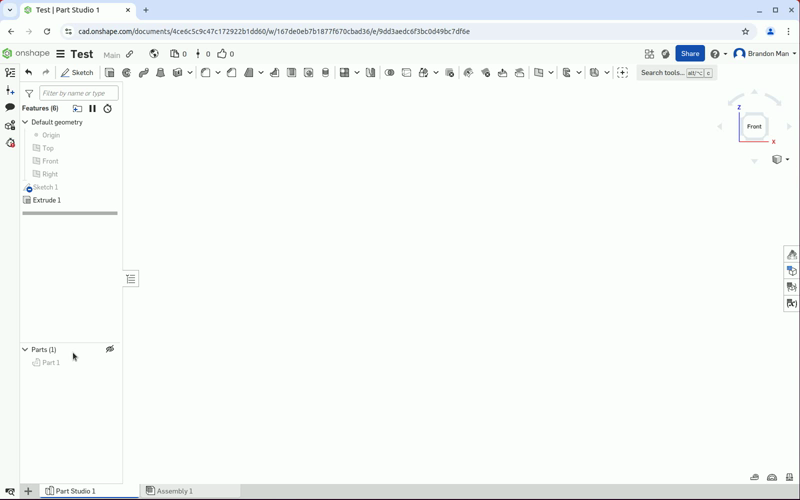
key(left)
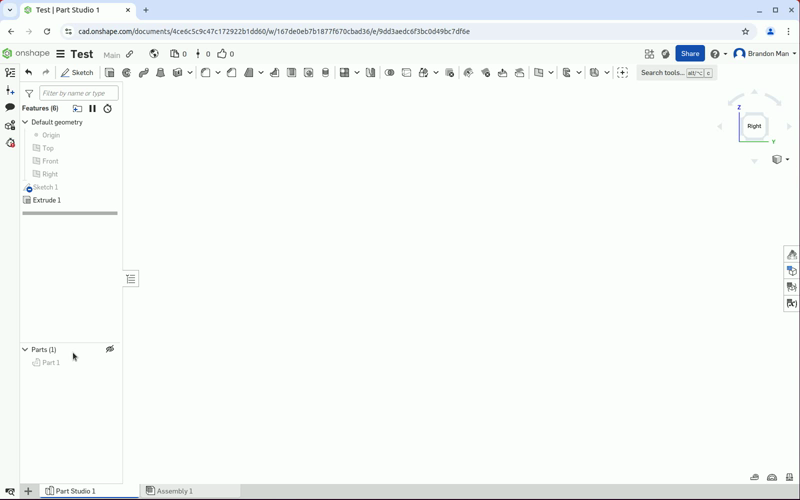
key_up(shift)
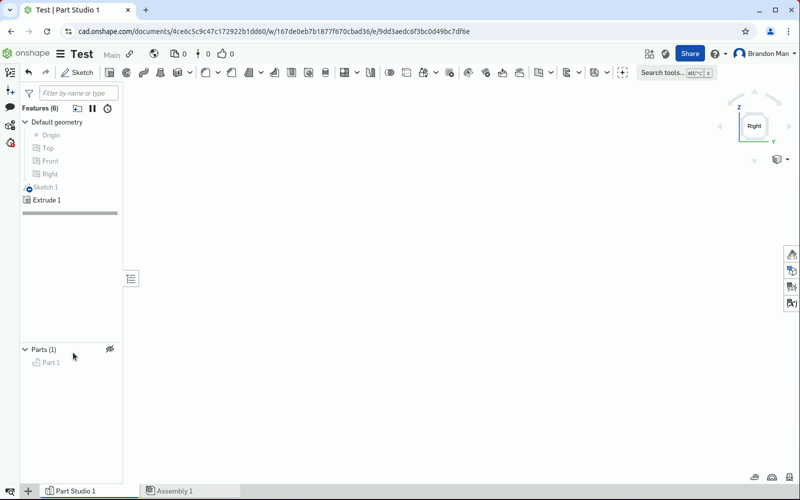
mouse_move(73, 352)
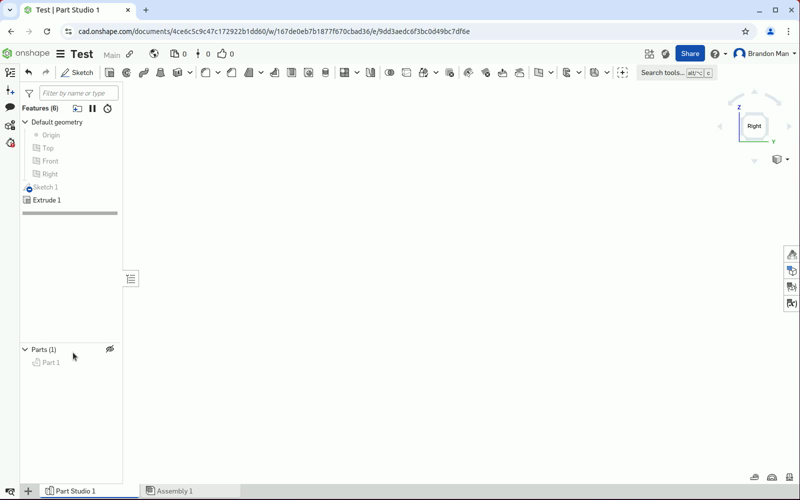
key(shift+y)
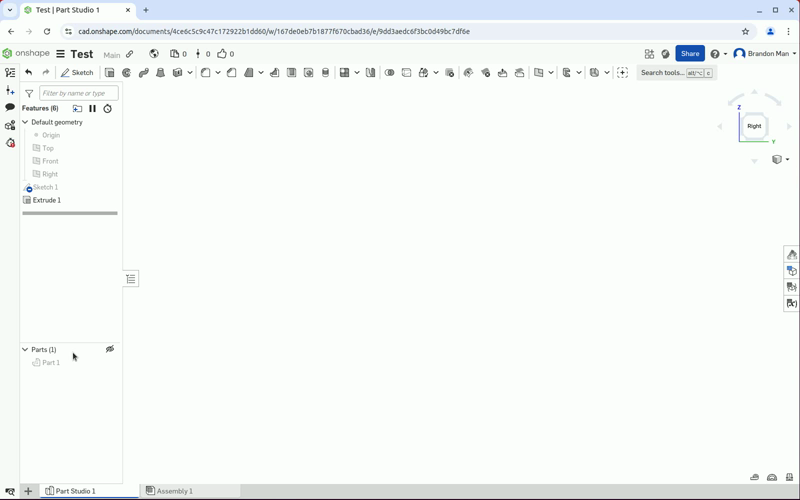
mouse_move(541, 75)
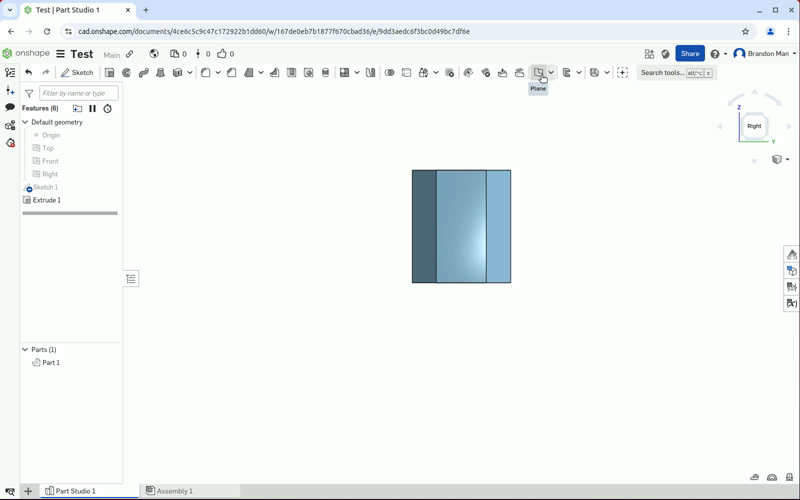
click(541, 75)
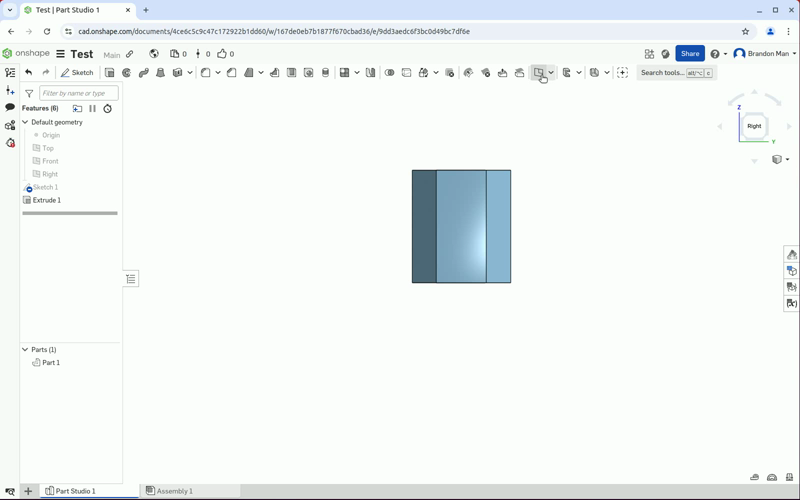
mouse_move(73, 176)
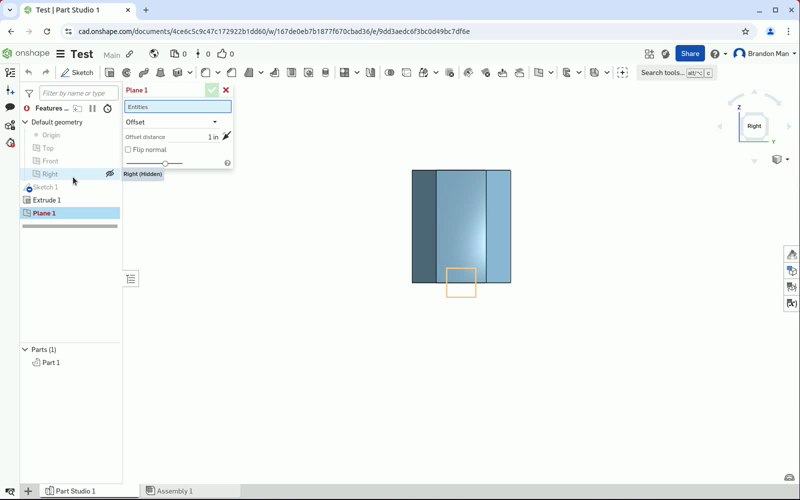
click(73, 176)
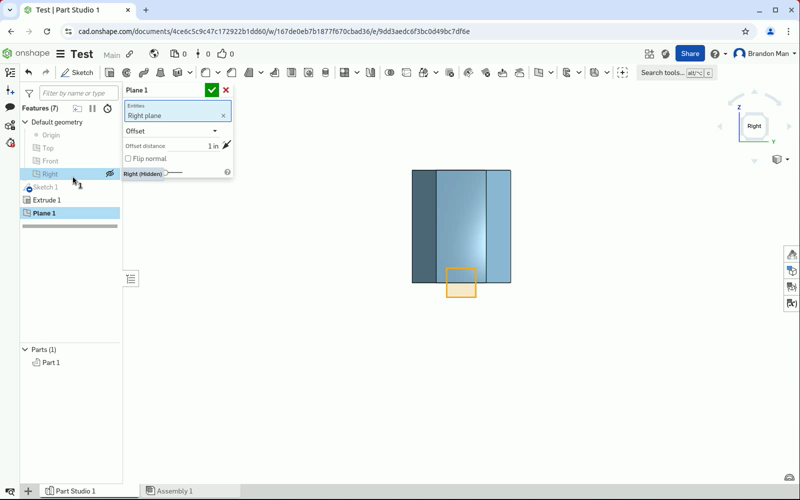
key(tab, 2)
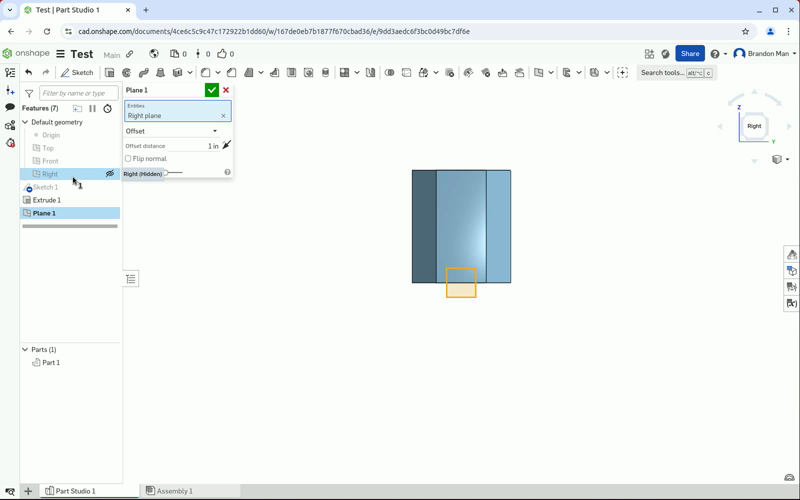
text(8.658)
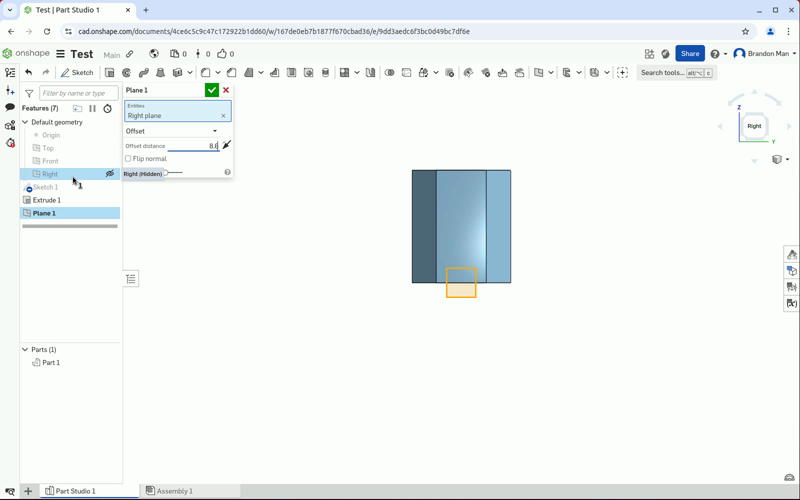
key(enter, 2)
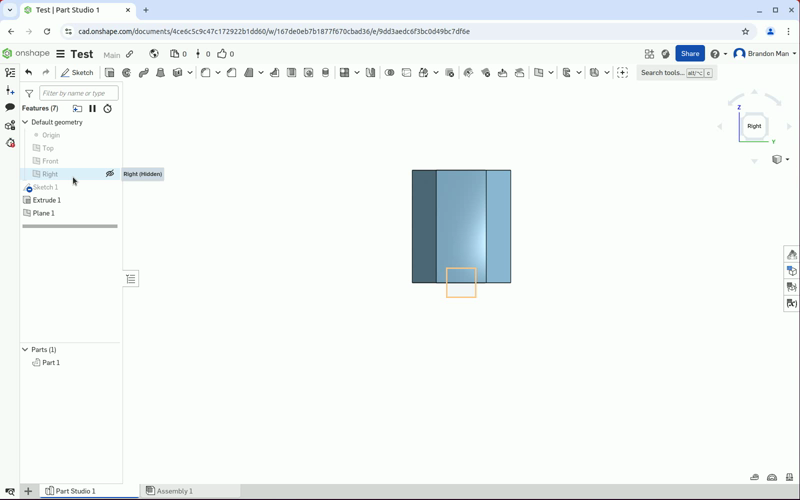
key(shift+s)
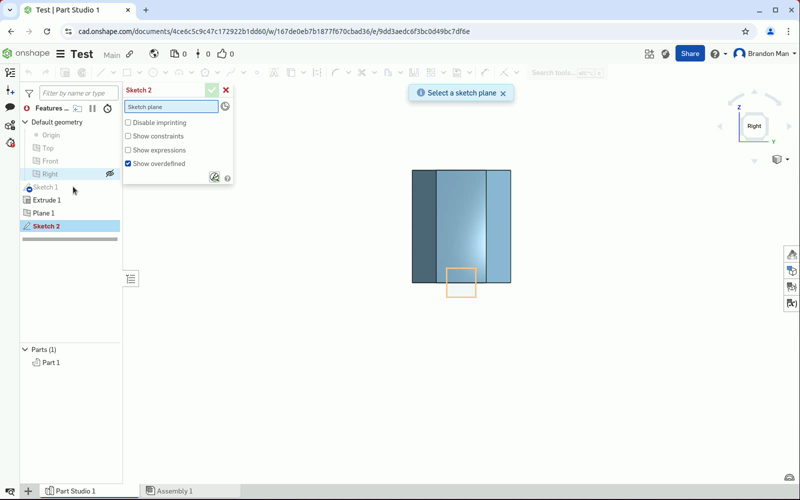
mouse_move(73, 215)
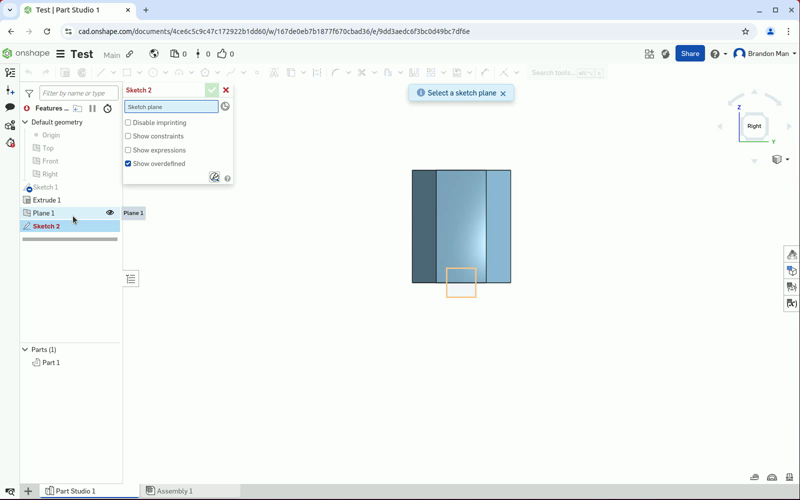
click(73, 215)
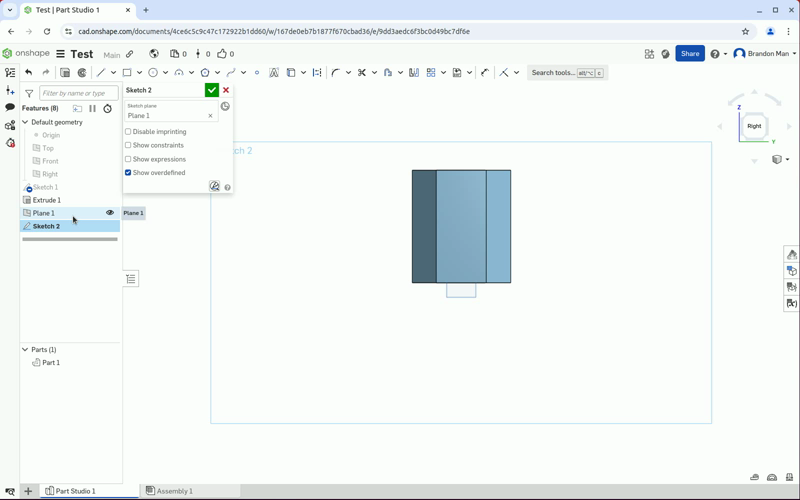
mouse_move(73, 352)
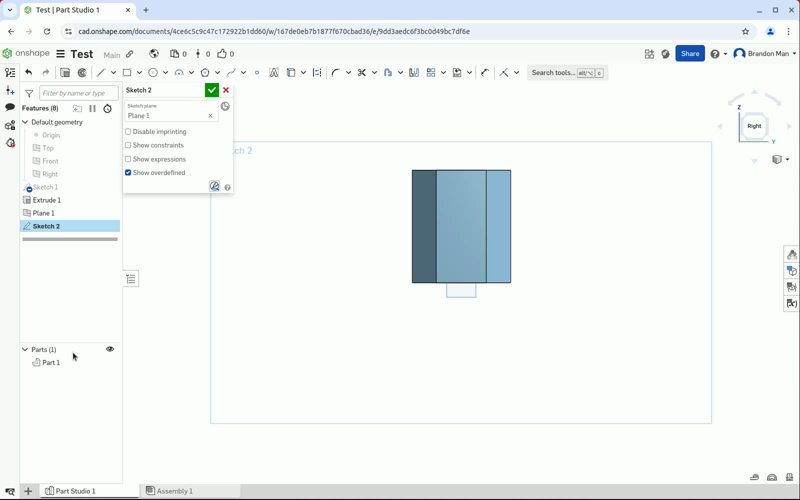
key(y)
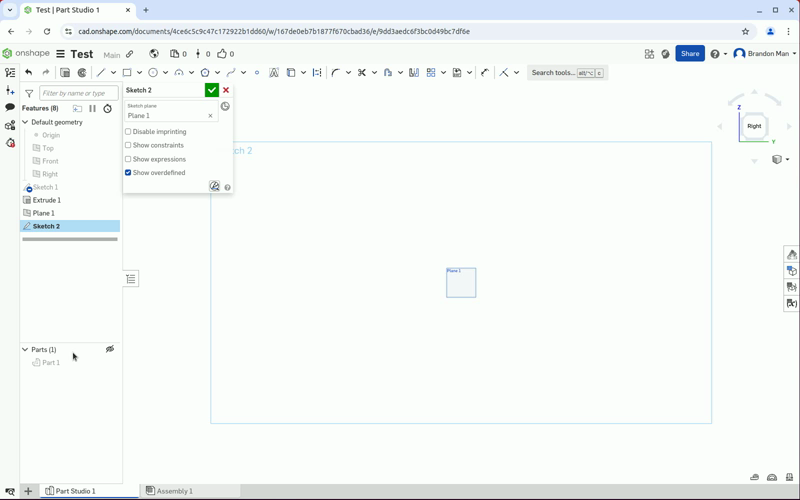
key(c)
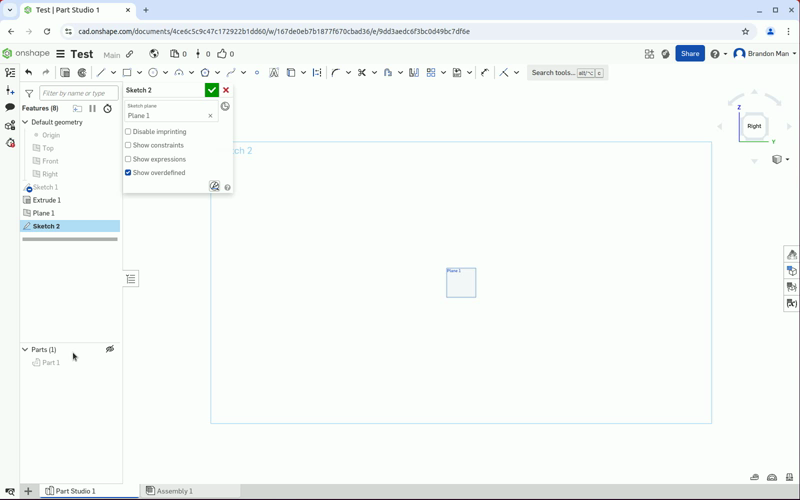
key_down(shift)
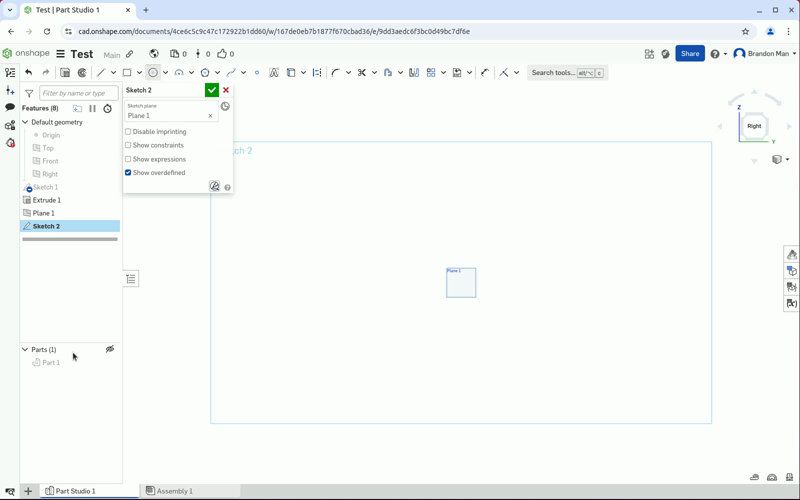
mouse_move(460, 220)
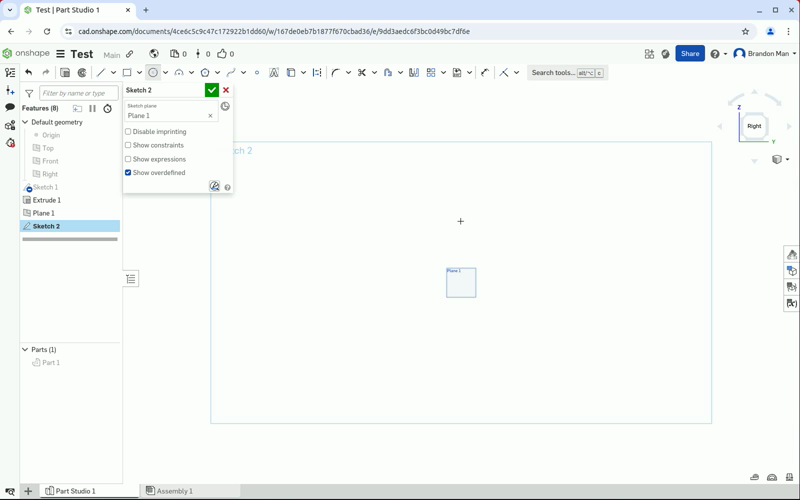
click(460, 220)
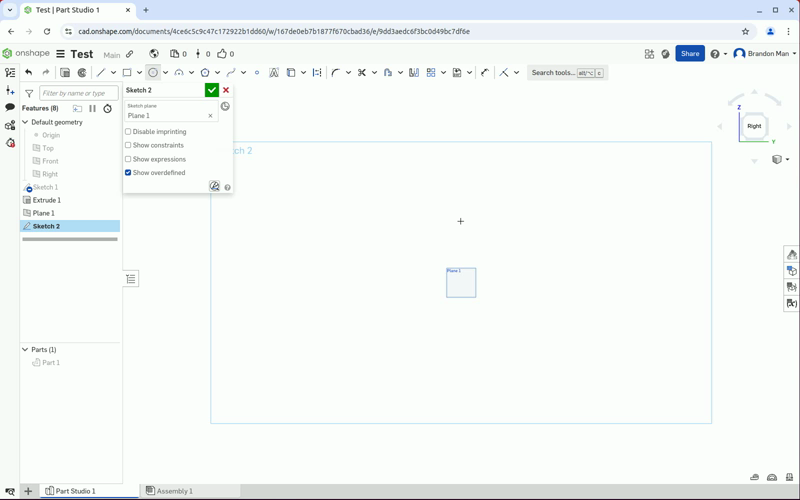
key_up(shift)
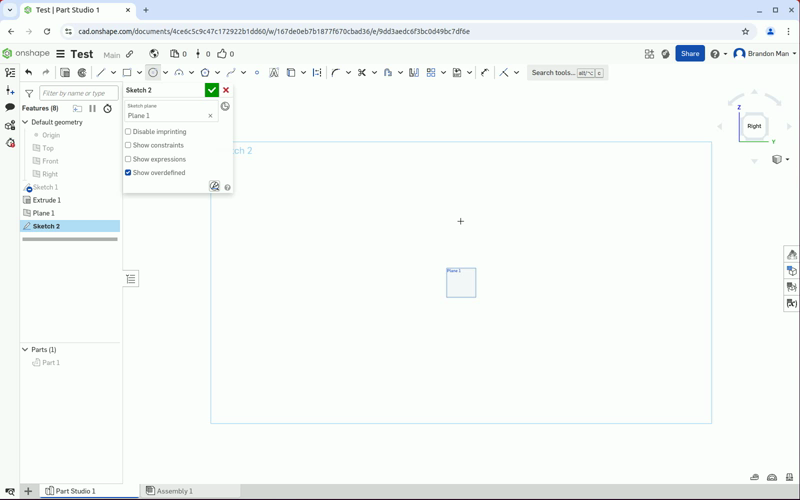
mouse_move(470, 220)
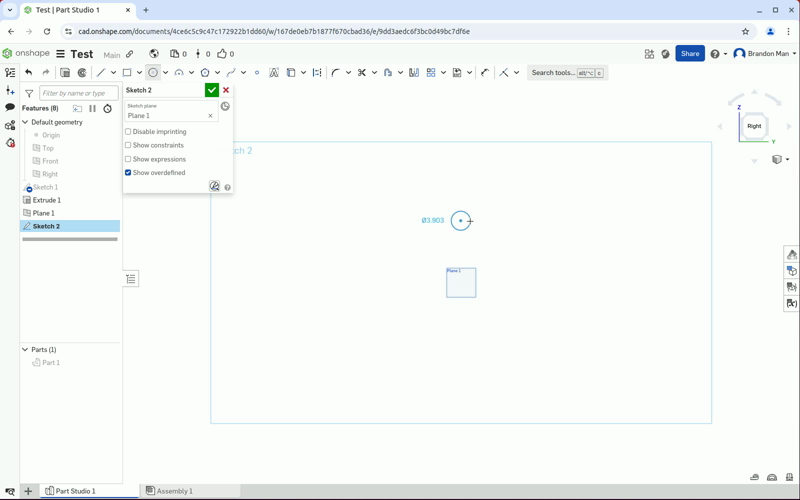
click(470, 220)
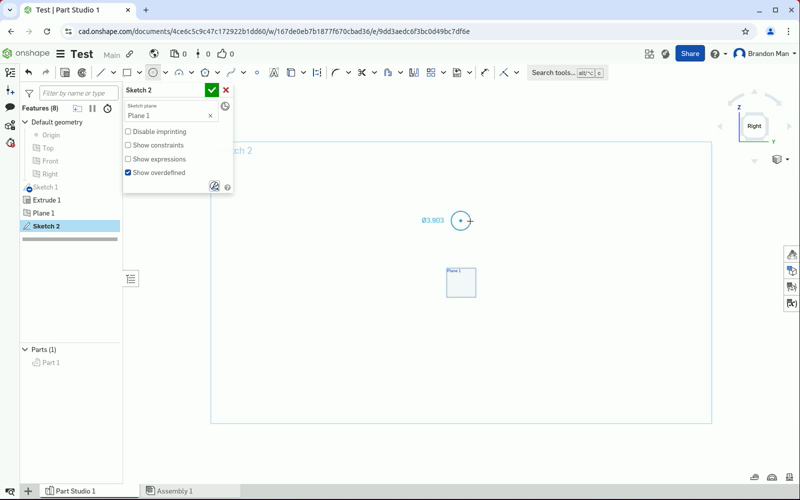
key(esc)
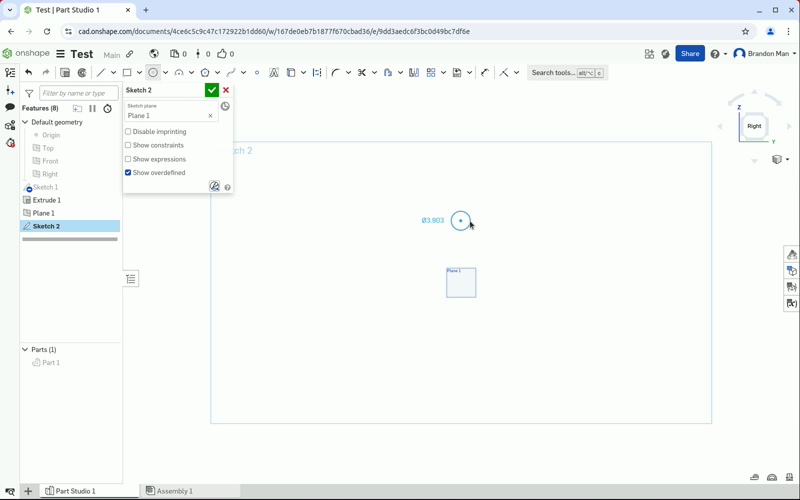
mouse_move(464, 225)
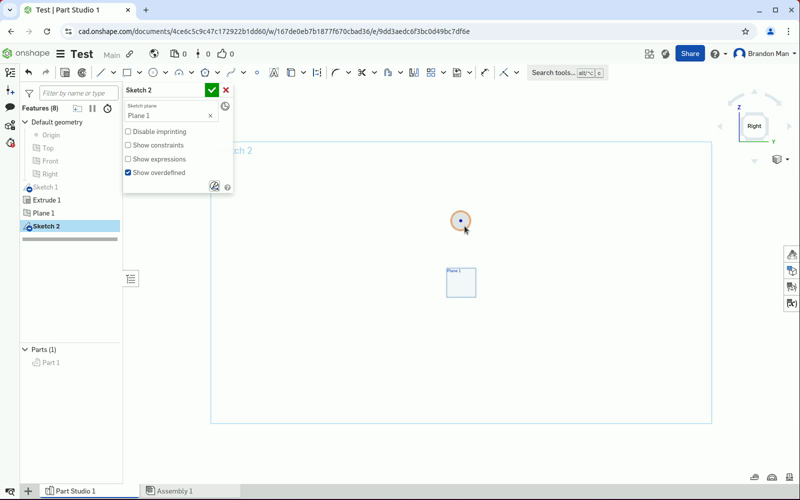
scroll(6)
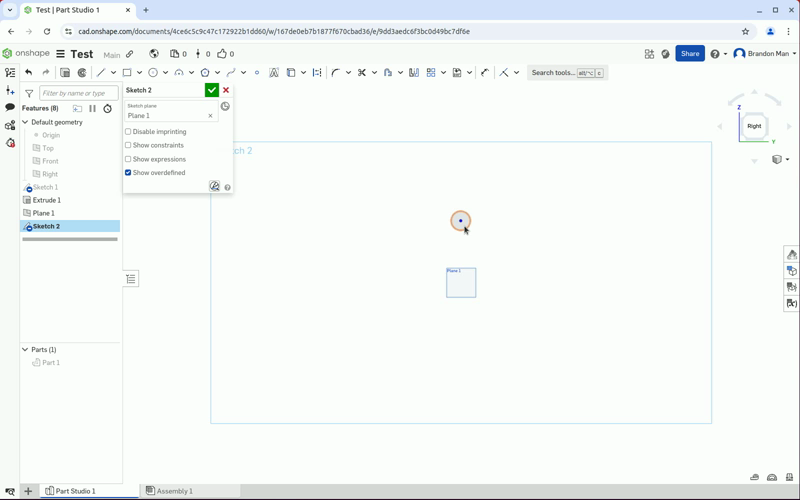
scroll(6)
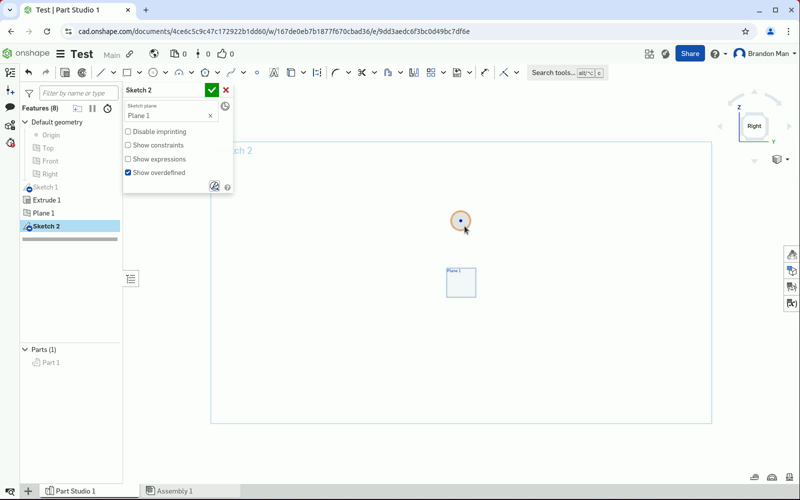
scroll(6)
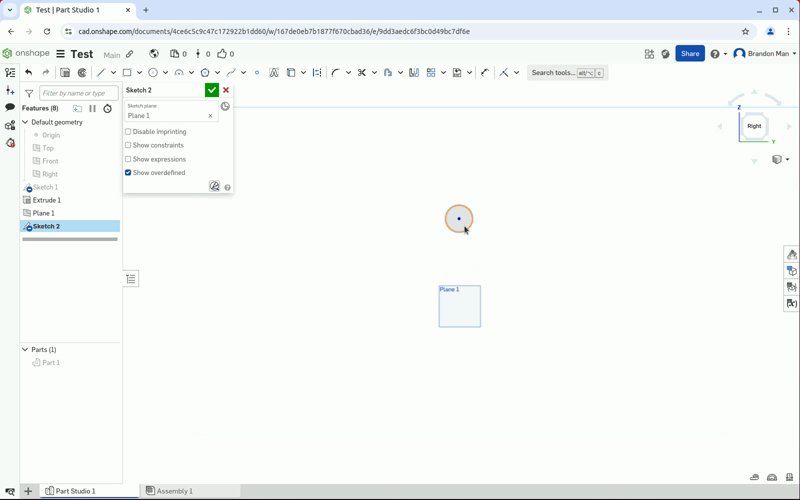
scroll(6)
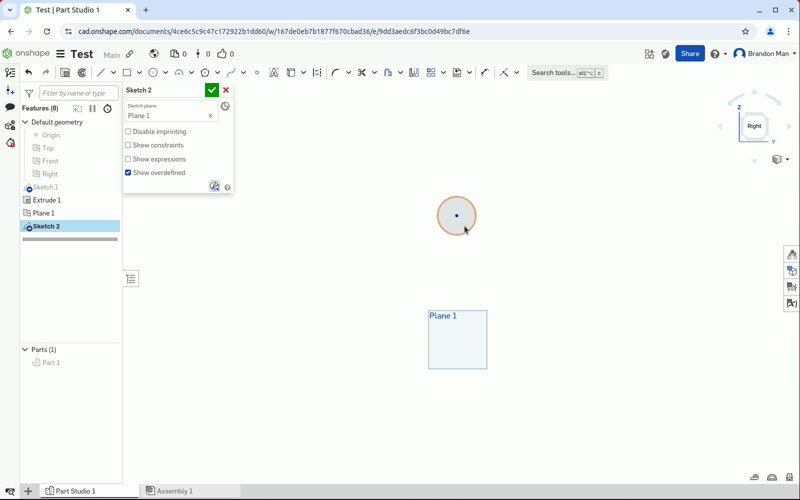
scroll(6)
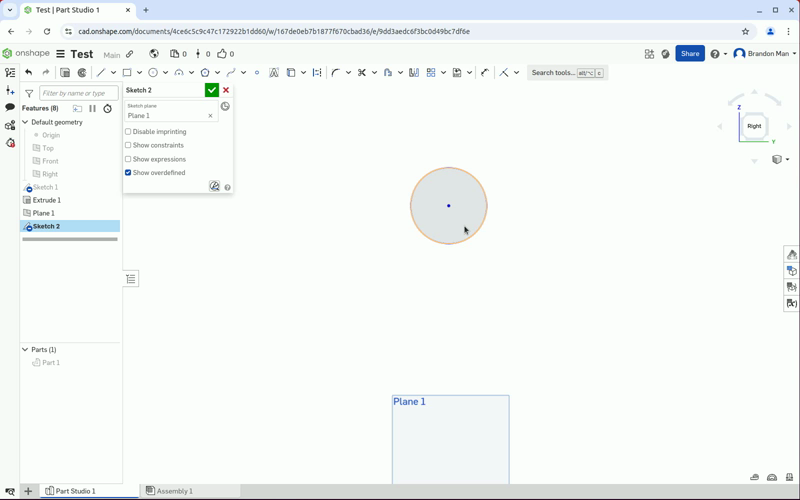
scroll(6)
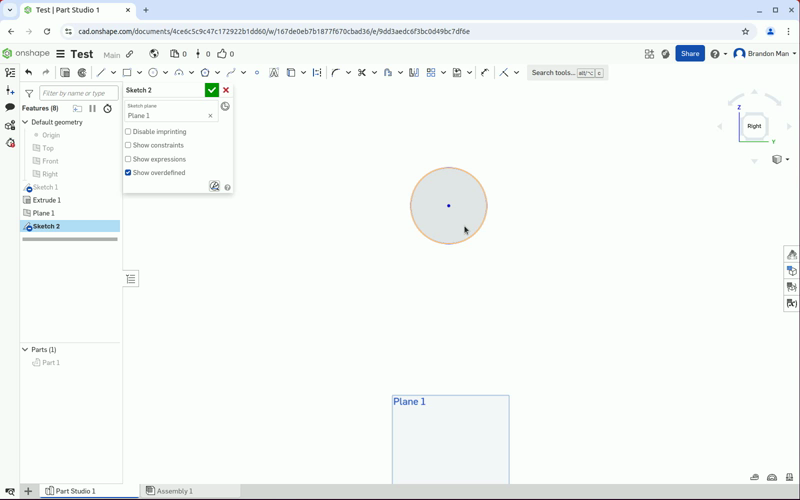
scroll(6)
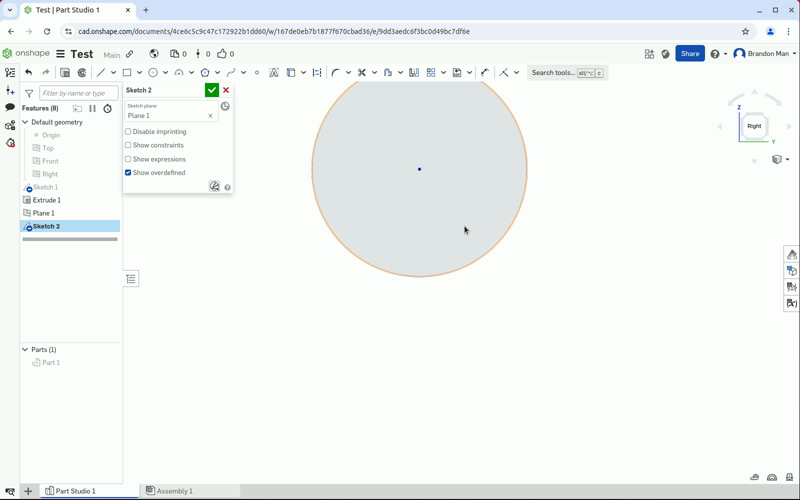
click(464, 225)
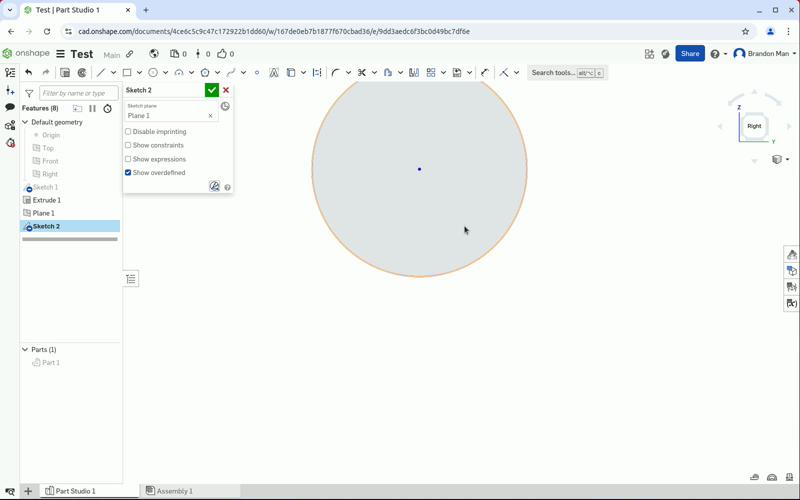
scroll(-6)
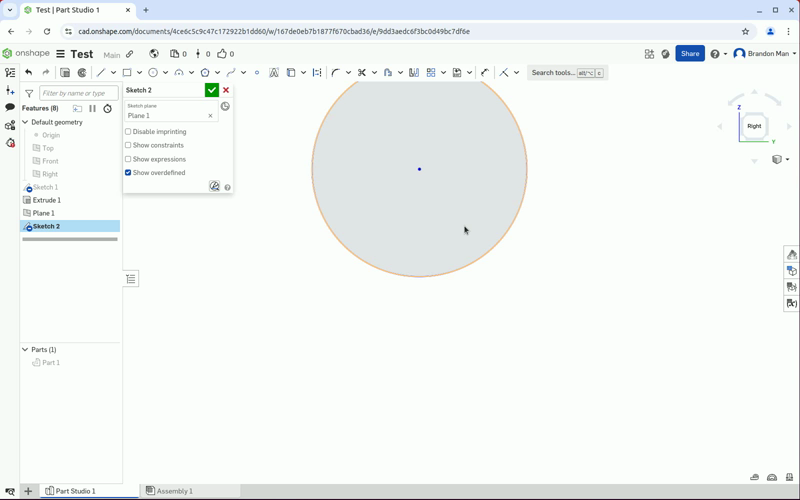
scroll(-6)
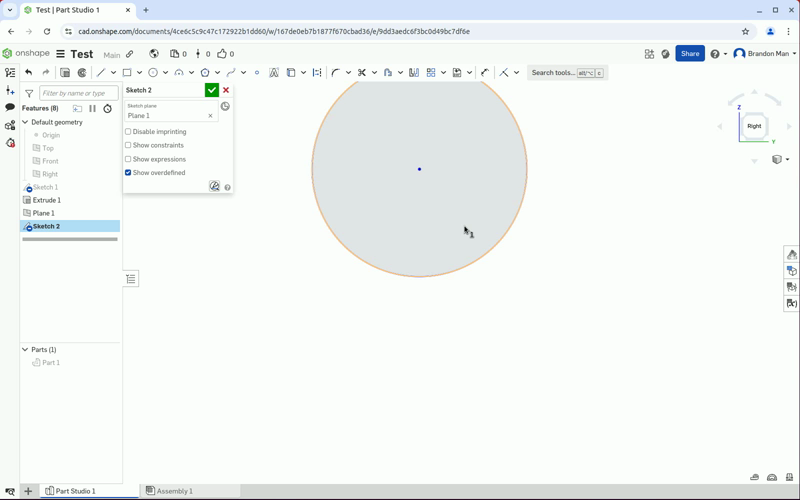
scroll(-6)
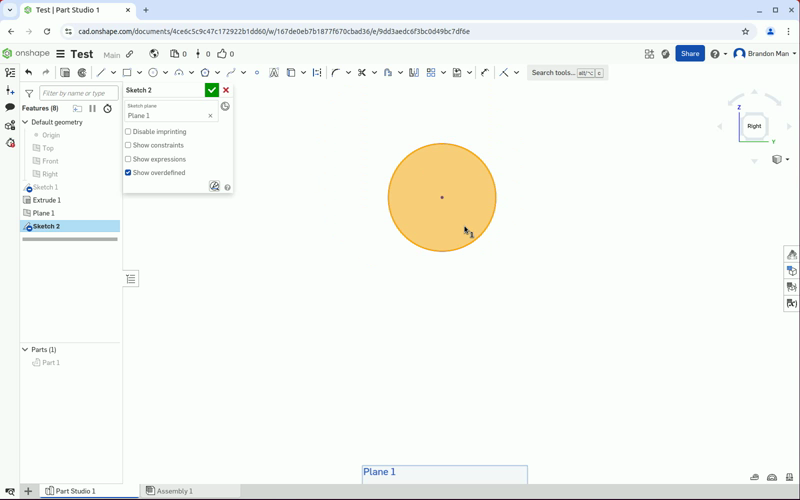
scroll(-6)
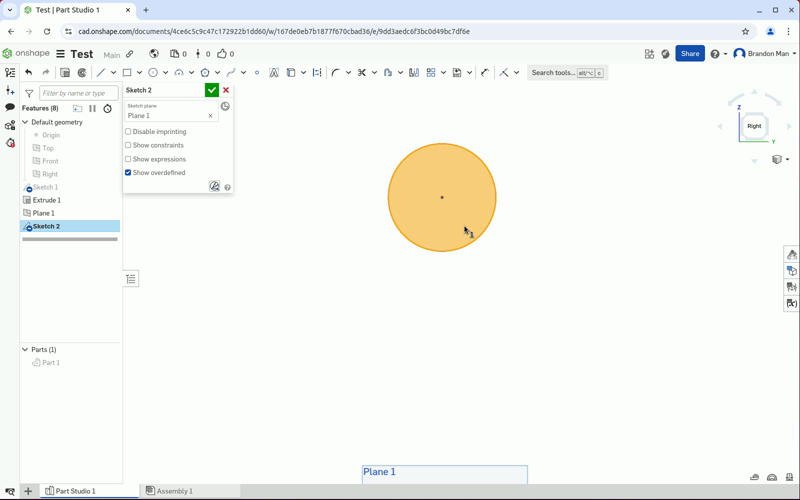
scroll(-6)
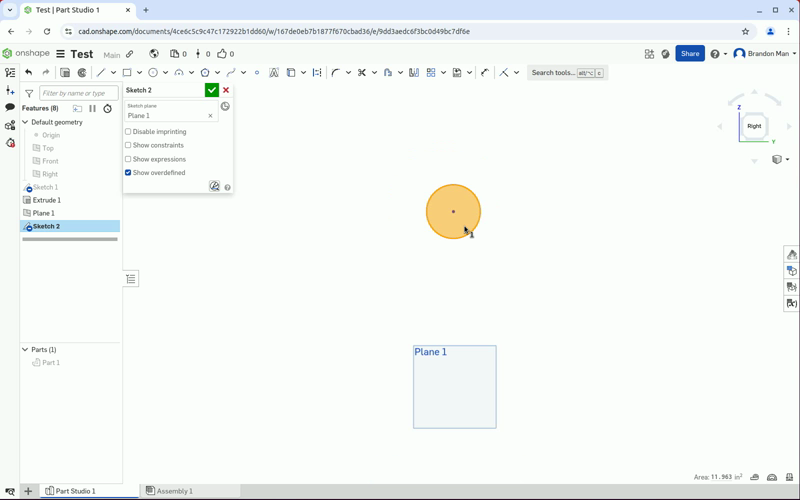
scroll(-6)
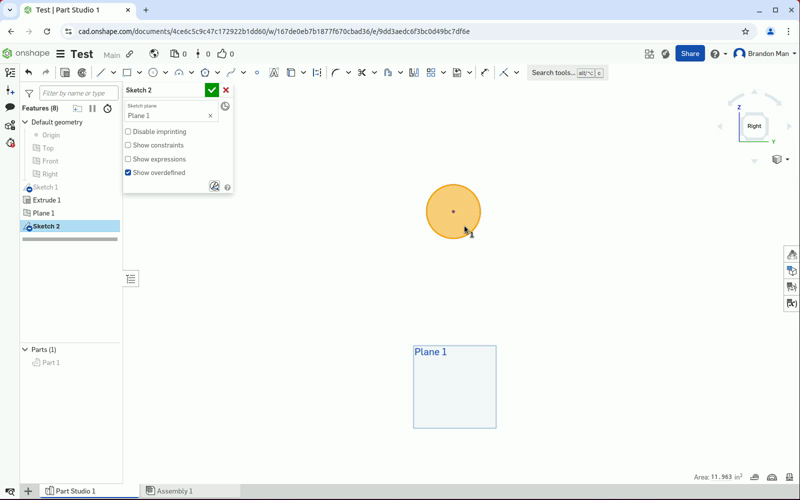
scroll(-6)
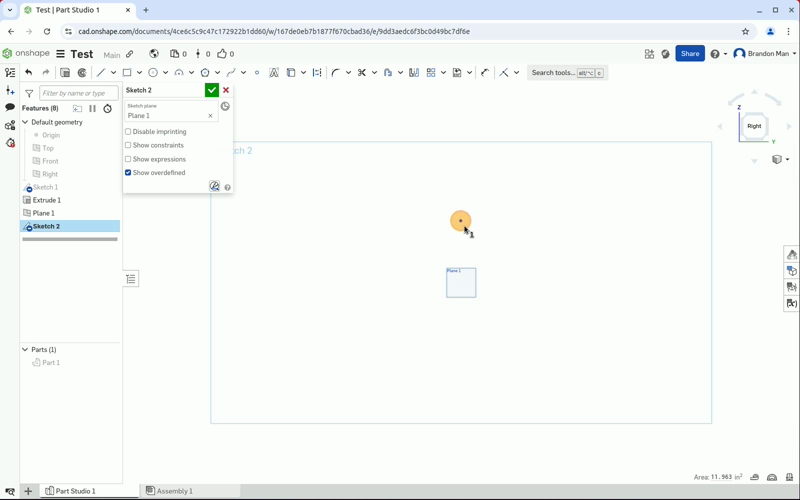
mouse_move(73, 352)
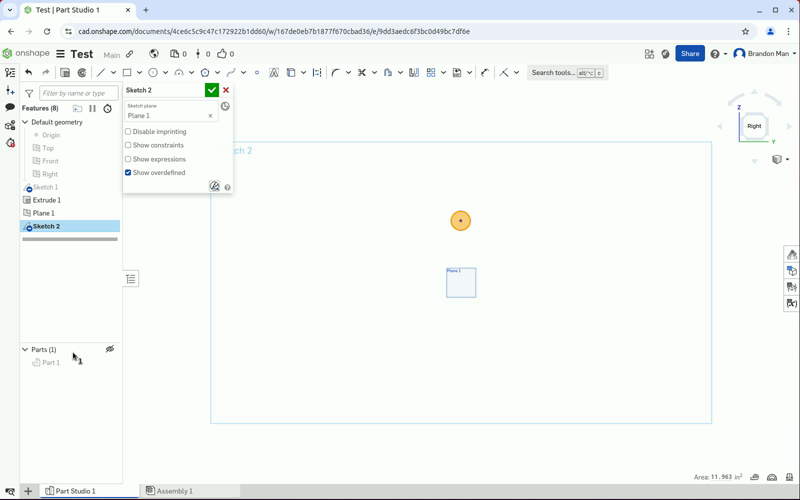
key(shift+y)
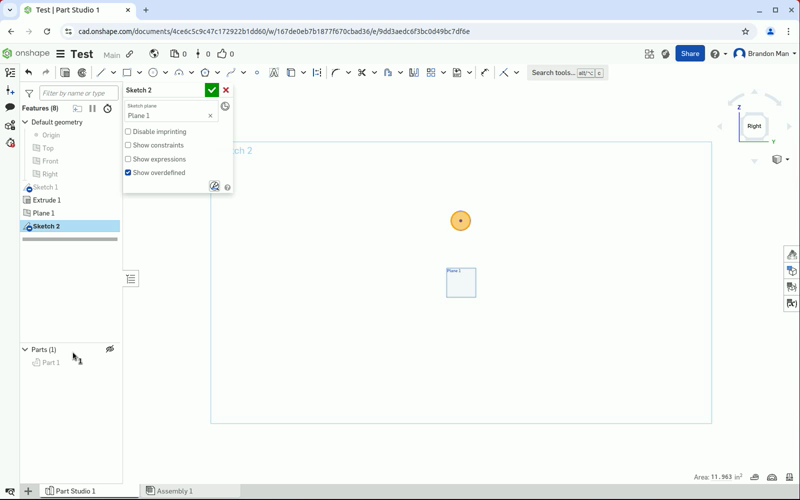
key(shift+e)
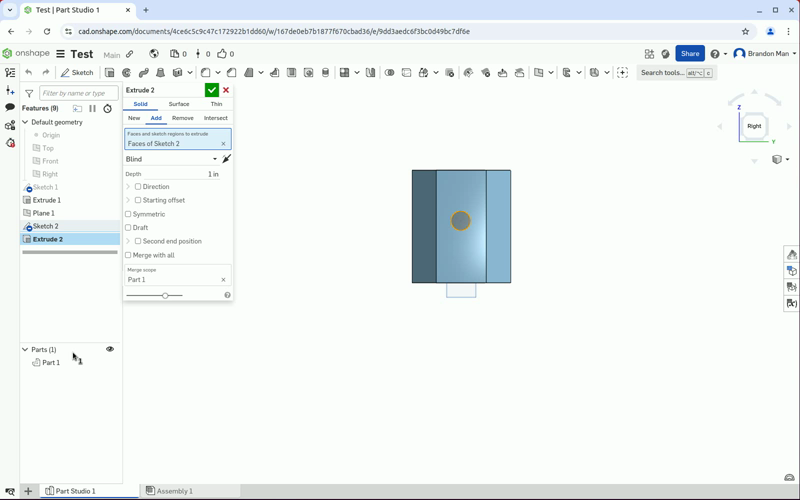
mouse_move(143, 106)
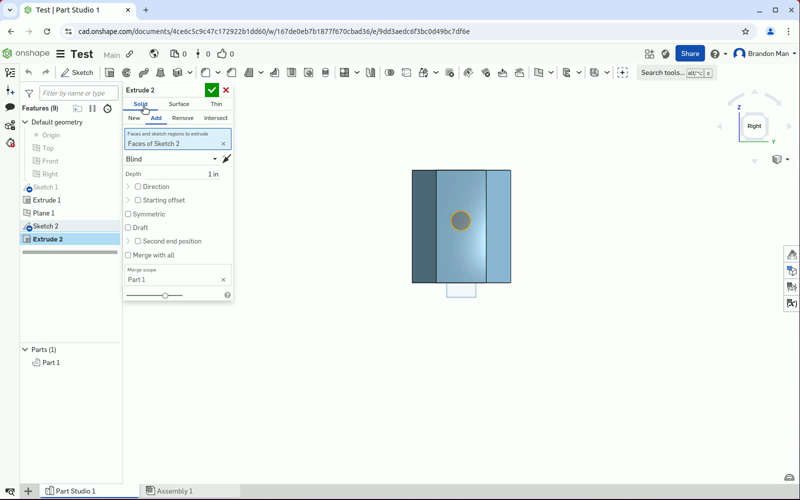
click(143, 106)
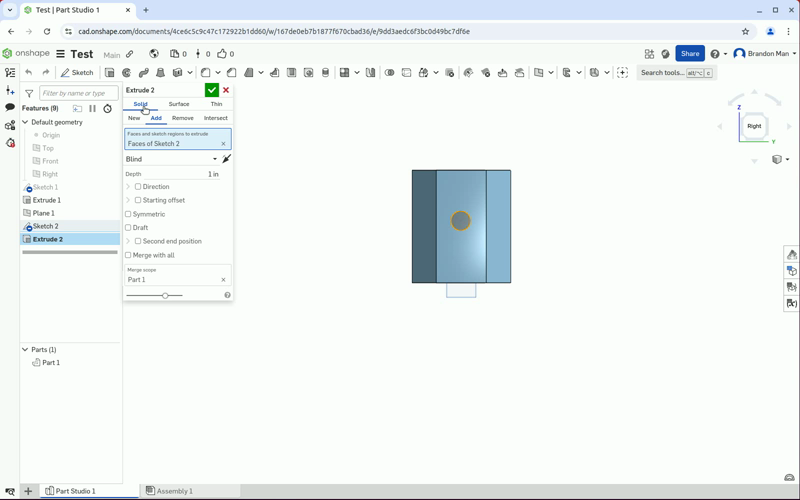
mouse_move(186, 120)
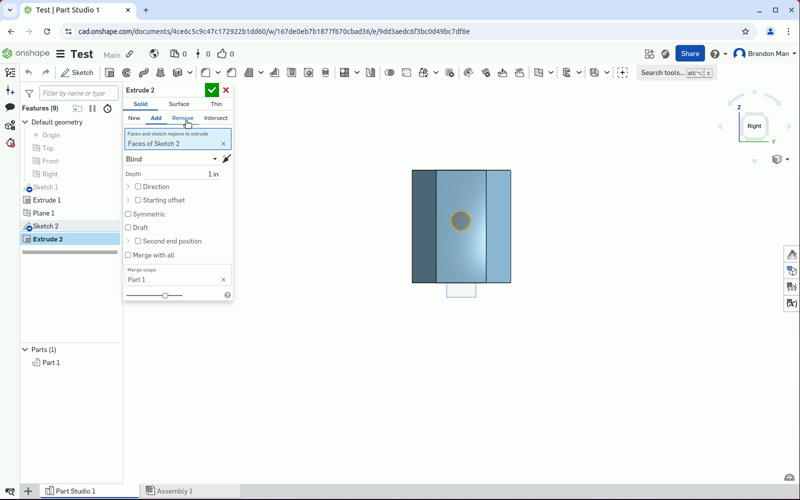
click(186, 120)
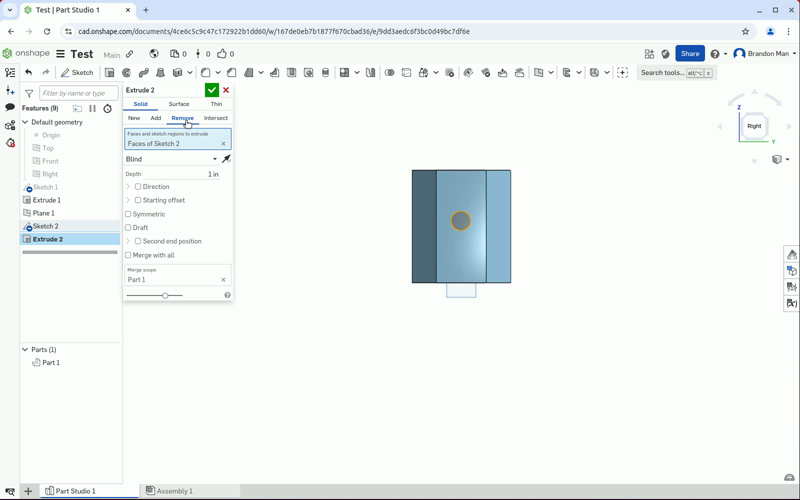
key(tab, 4)
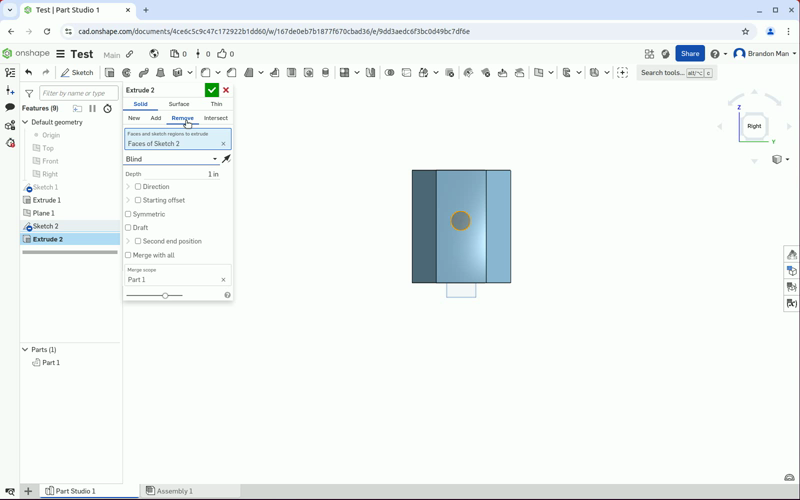
text(4.574)
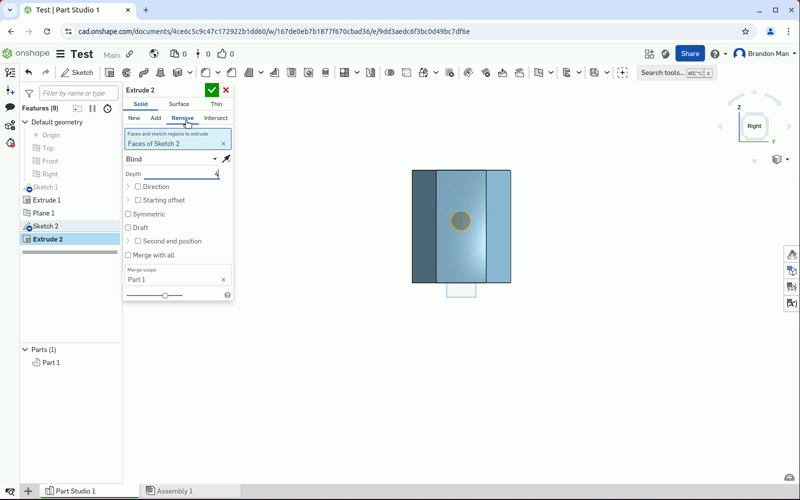
key(tab, 6)
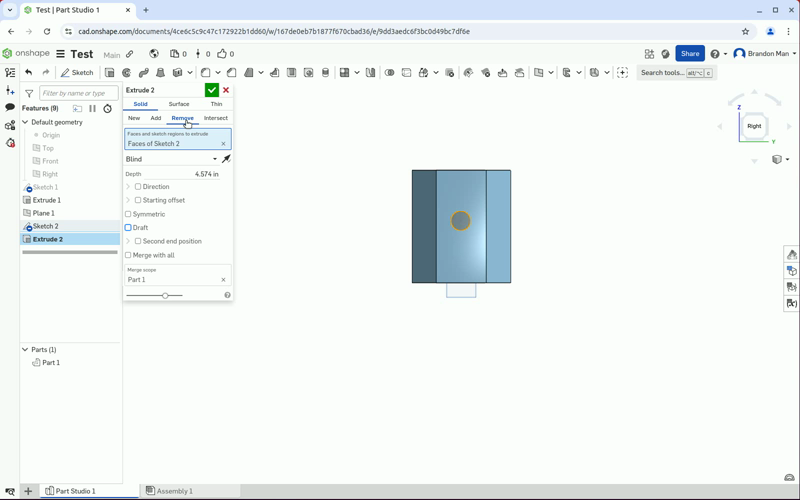
key(space)
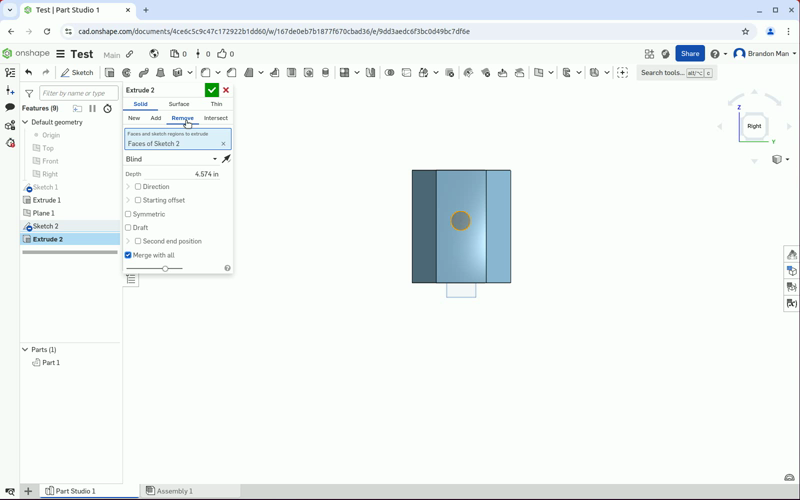
key(enter)
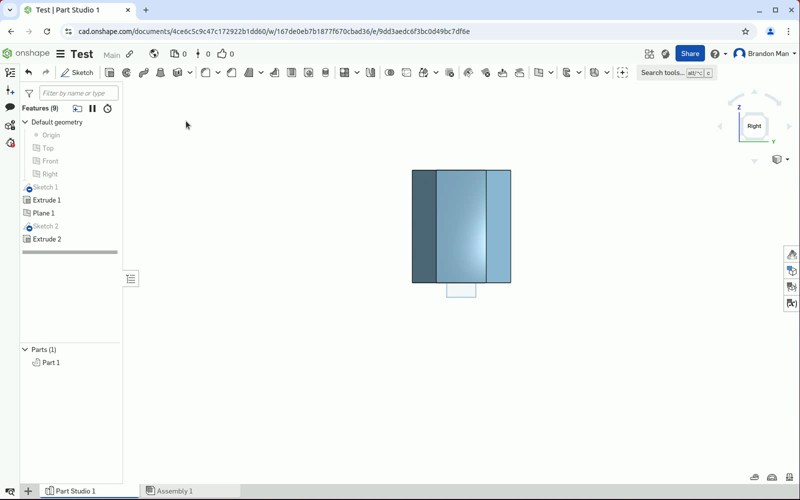
key(shift+h)
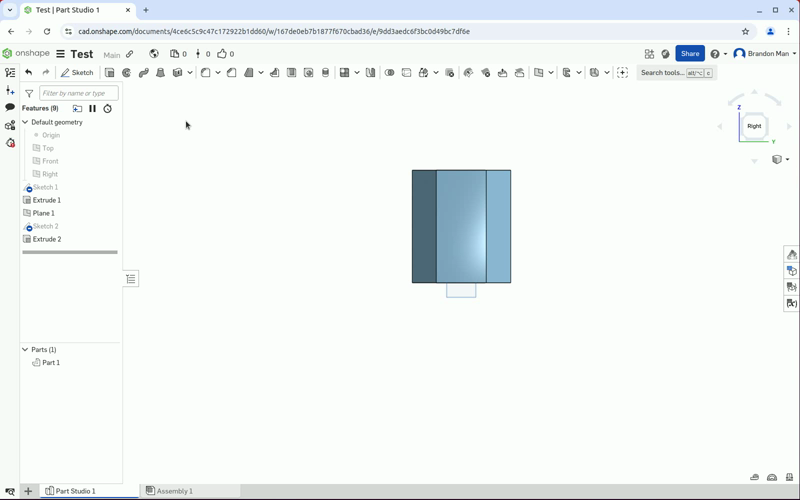
key(shift+h)
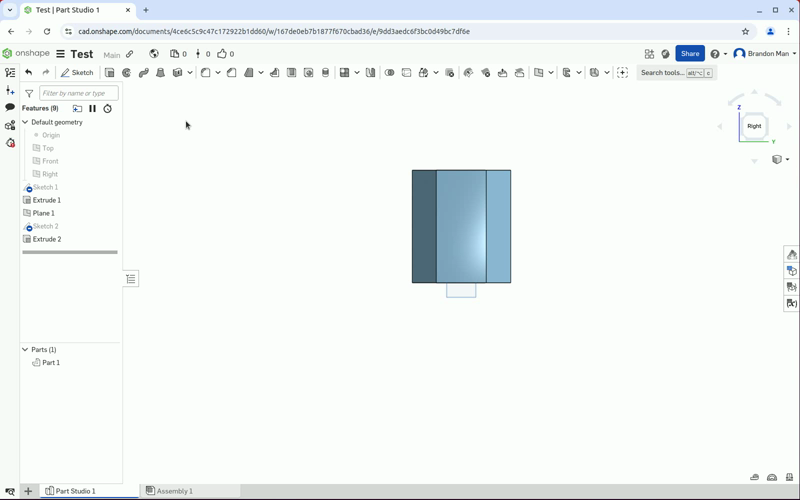
key(shift+7)
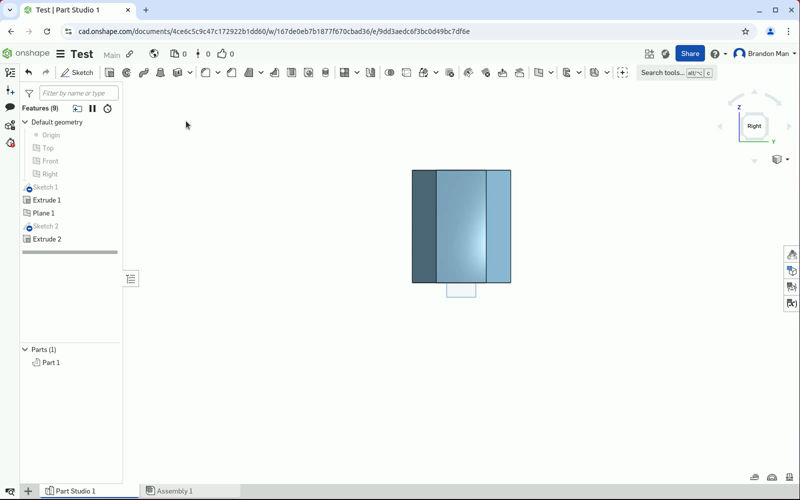
key(right, 2)
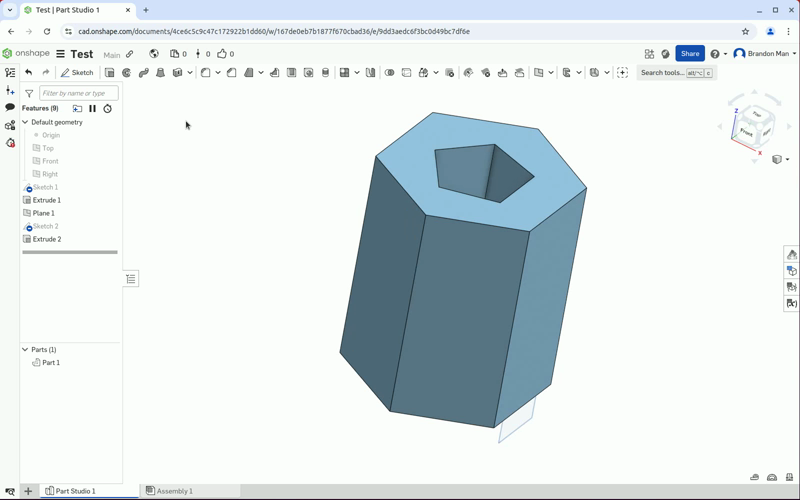
key(down, 2)
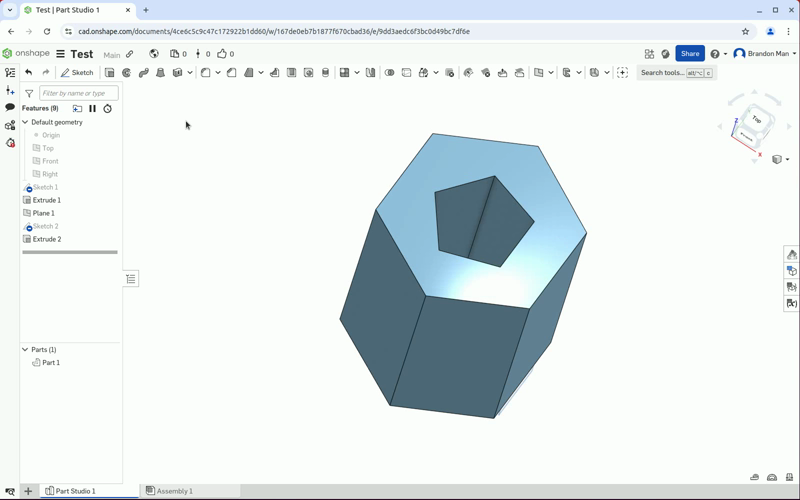
key(up, 2)
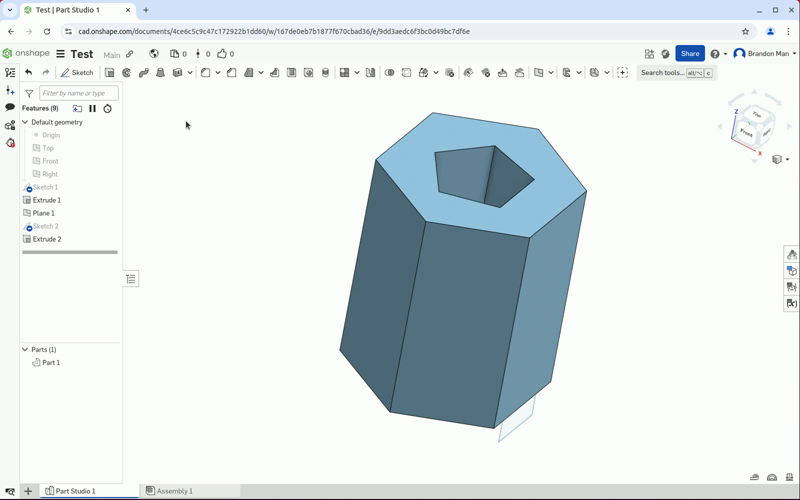
key(left, 2)
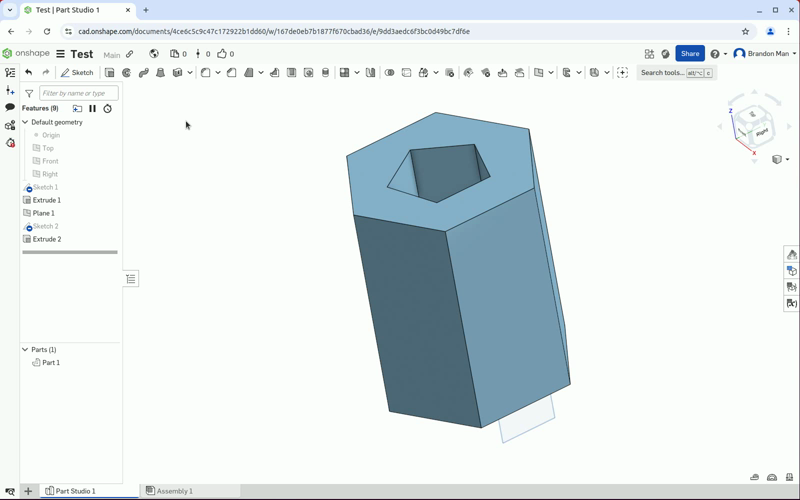
mouse_move(73, 189)
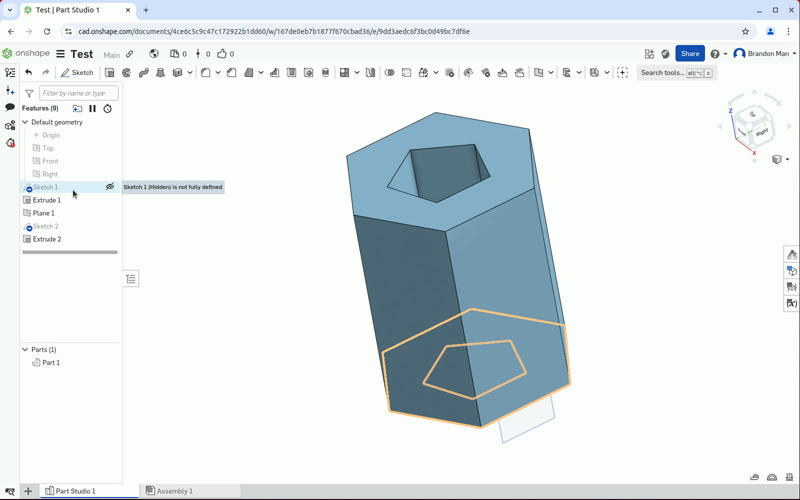
click(73, 189)